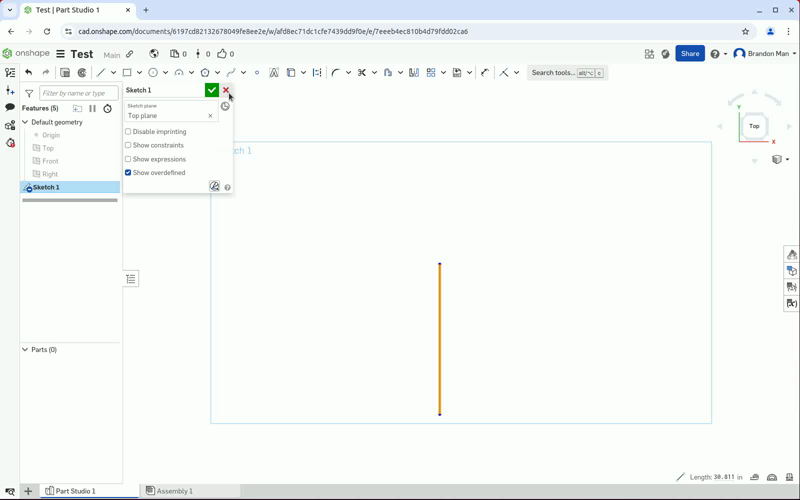
key(shift+h)
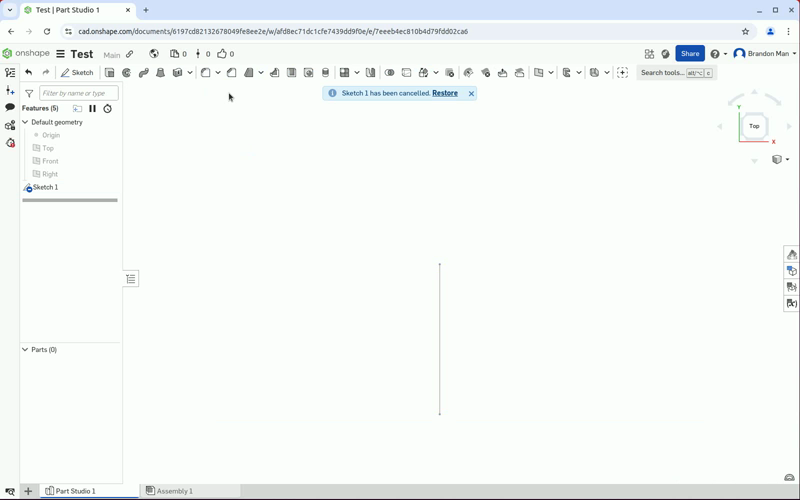
key(shift+s)
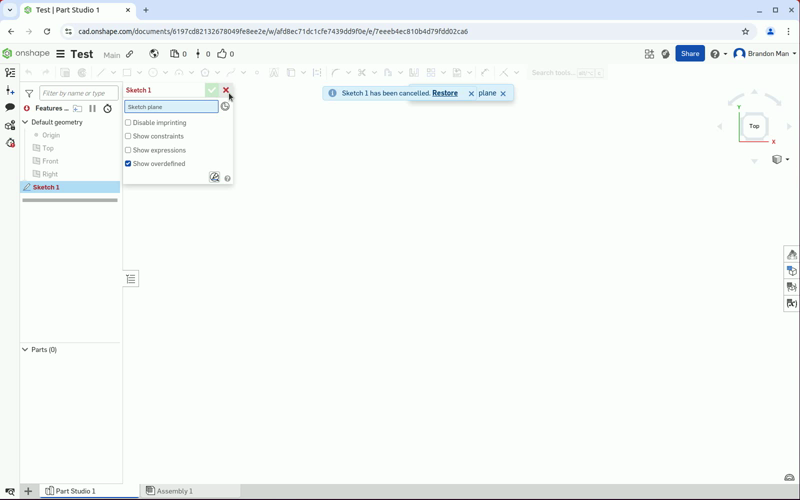
mouse_move(73, 150)
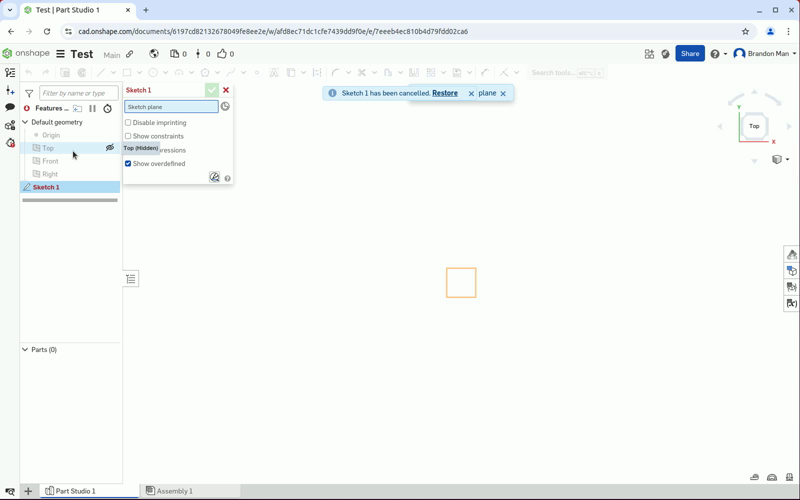
click(73, 150)
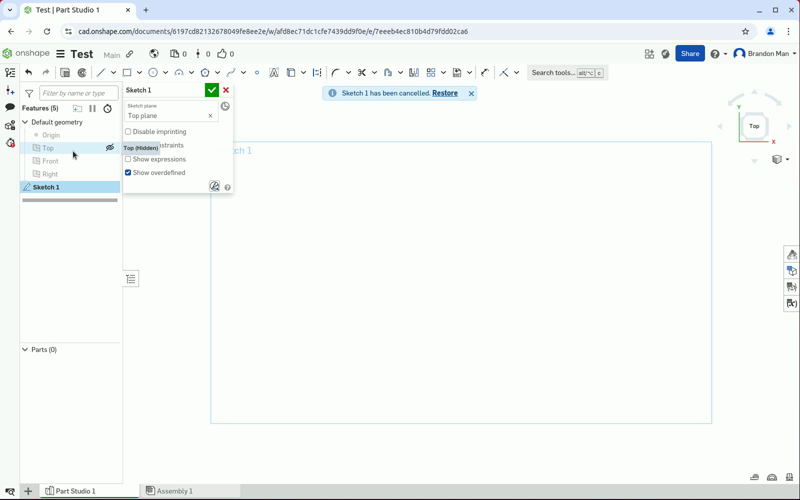
mouse_move(73, 352)
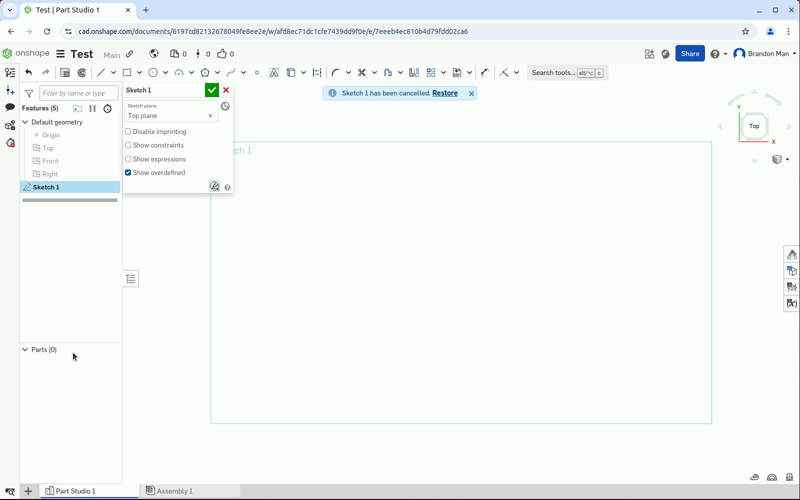
key(y)
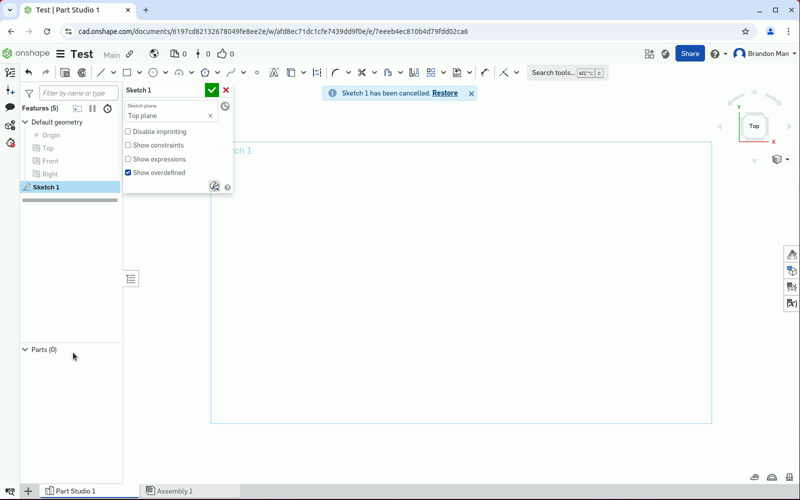
key(l)
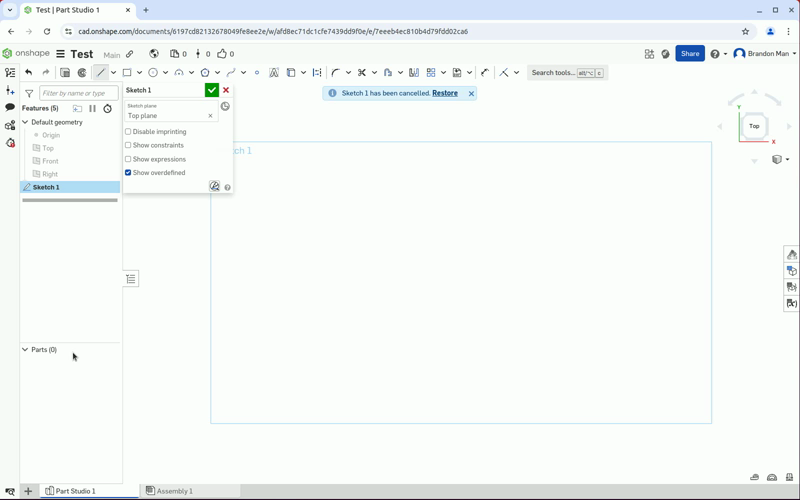
key_down(shift)
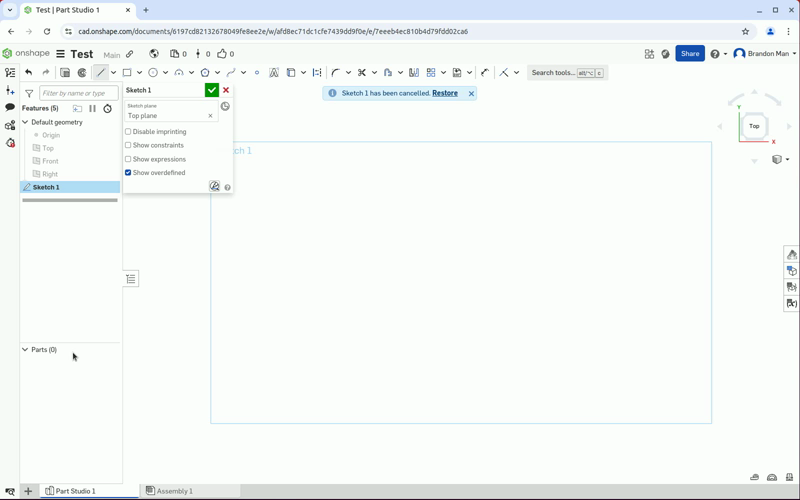
mouse_move(348, 339)
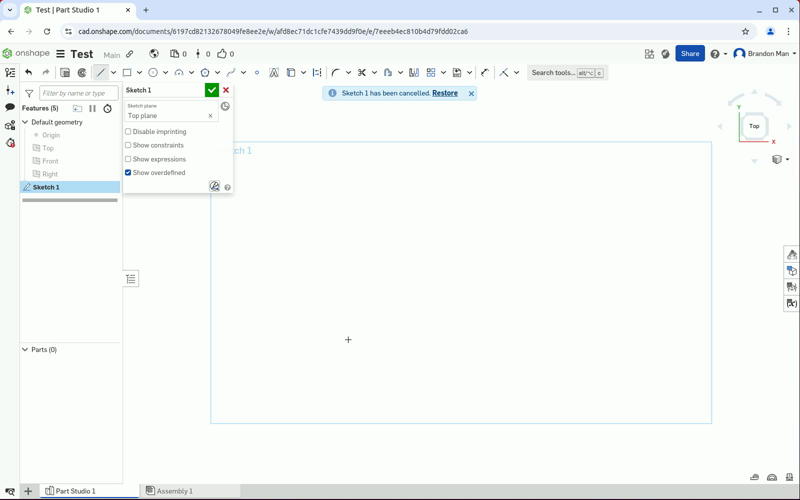
click(348, 339)
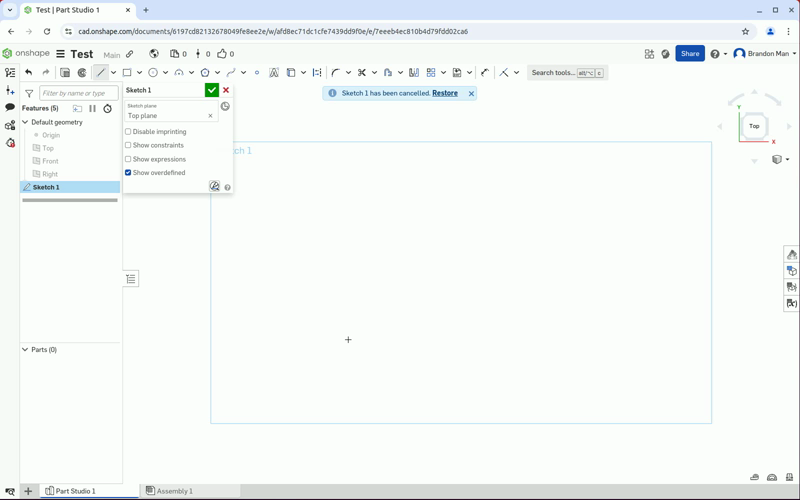
key_up(shift)
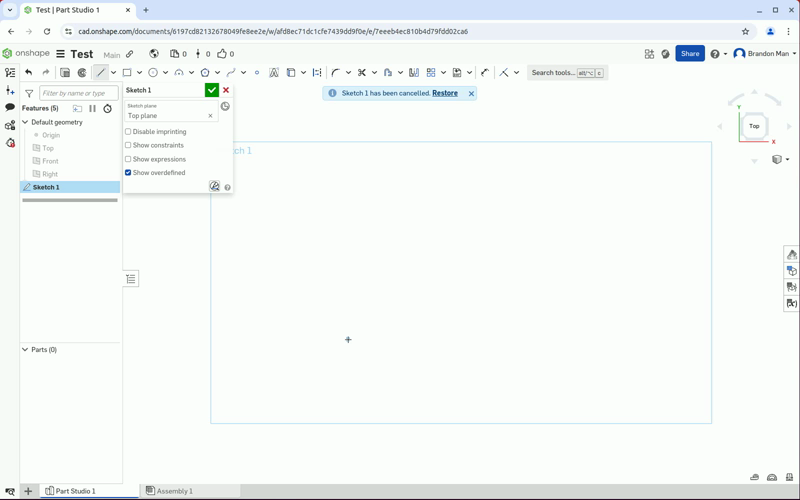
key_down(shift)
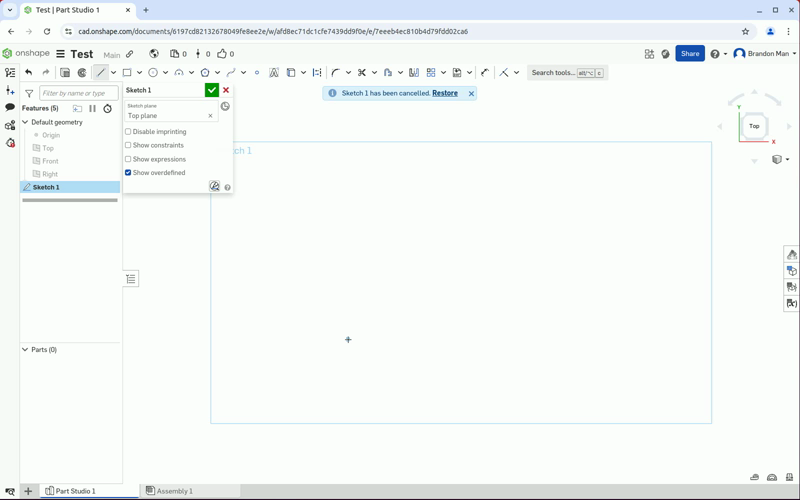
mouse_move(482, 339)
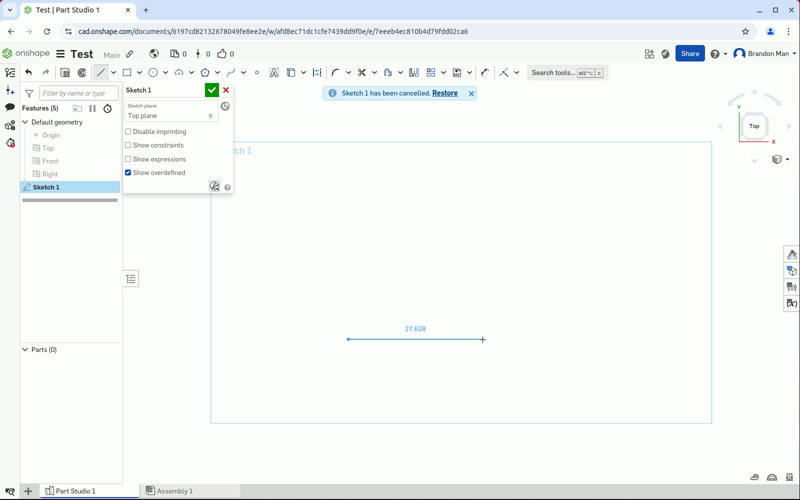
click(482, 339)
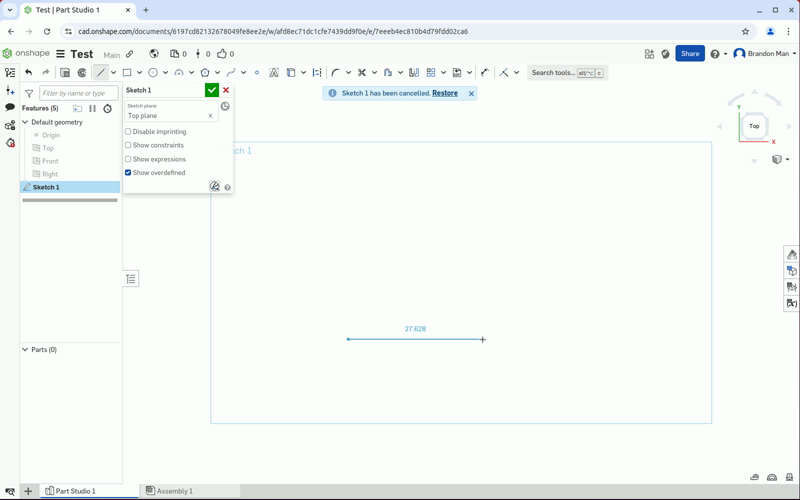
key_up(shift)
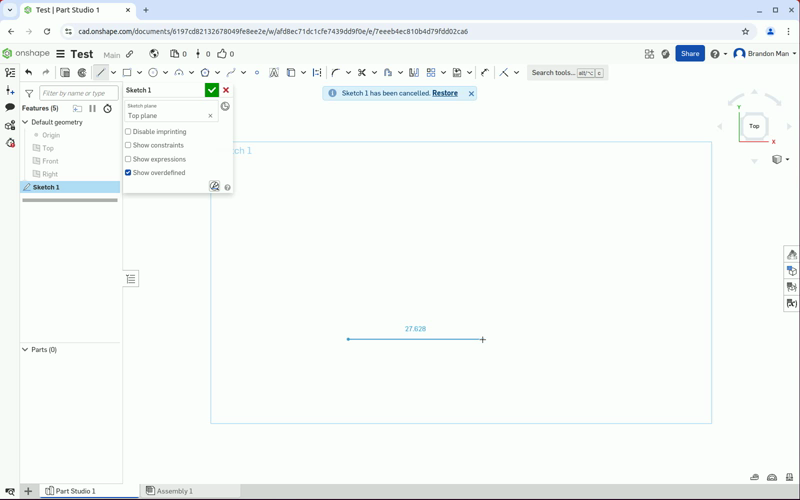
key_down(shift)
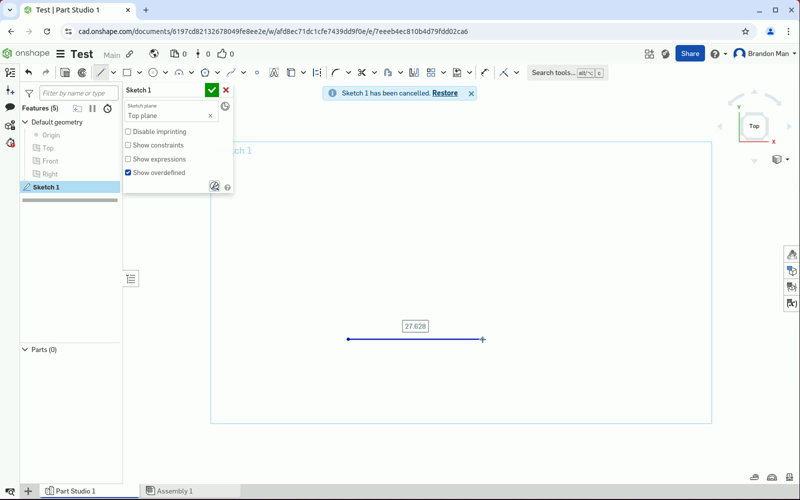
mouse_move(482, 227)
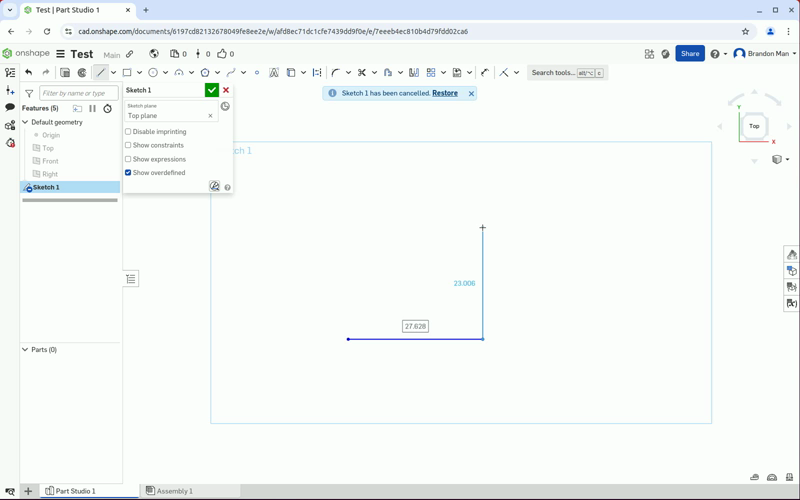
click(482, 227)
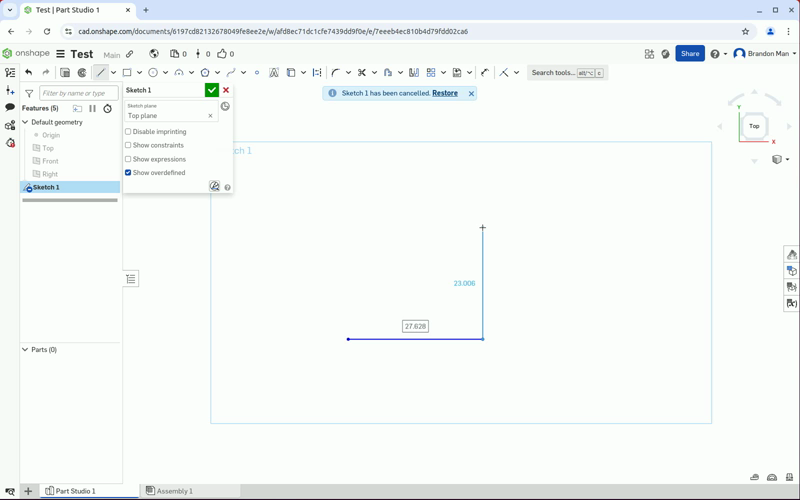
key_up(shift)
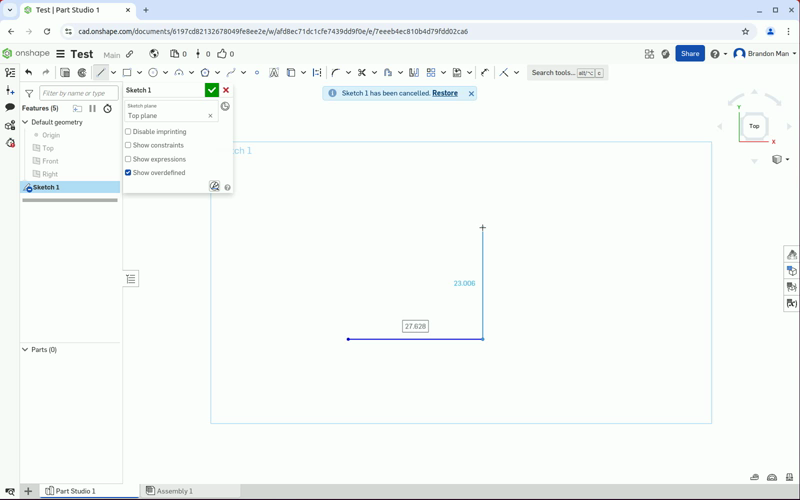
key_down(shift)
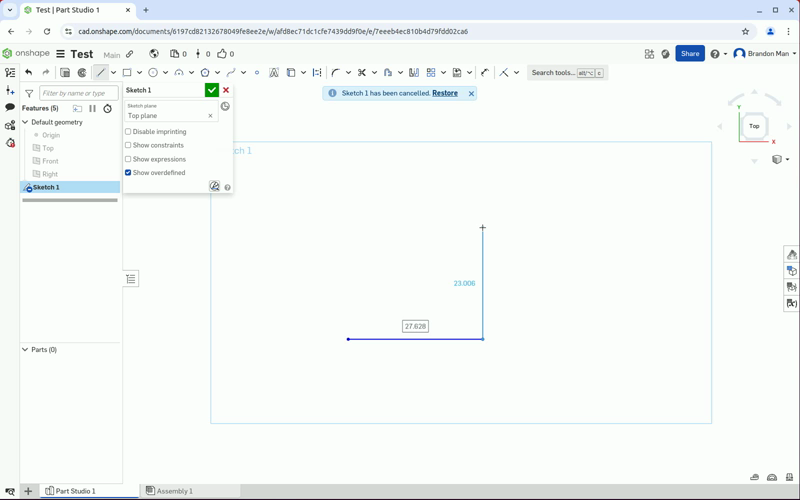
mouse_move(348, 227)
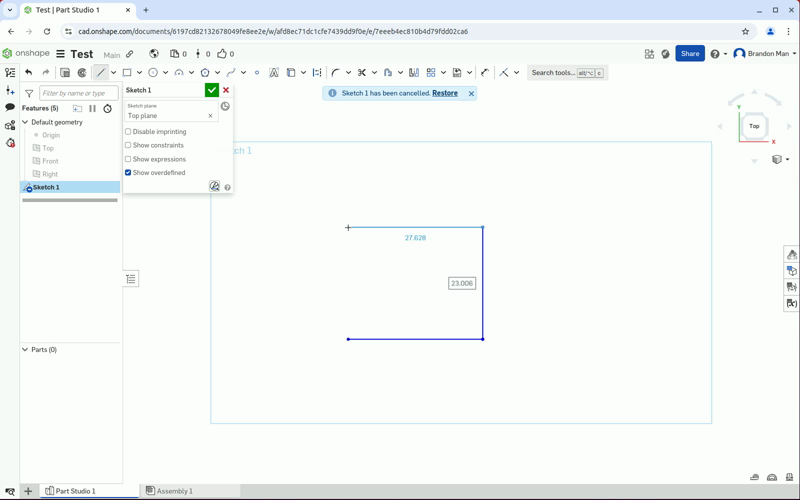
click(348, 227)
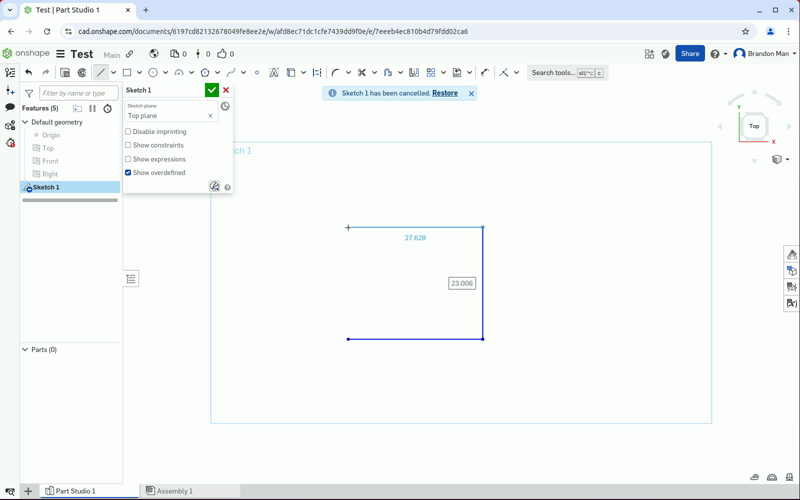
key_up(shift)
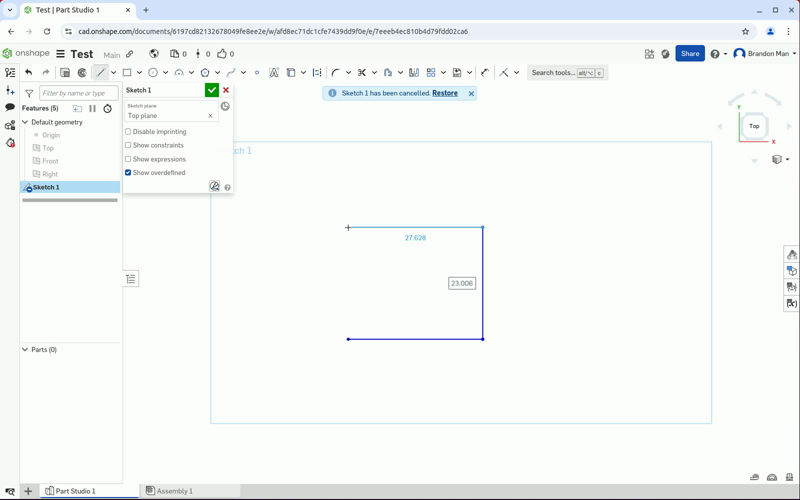
key_down(shift)
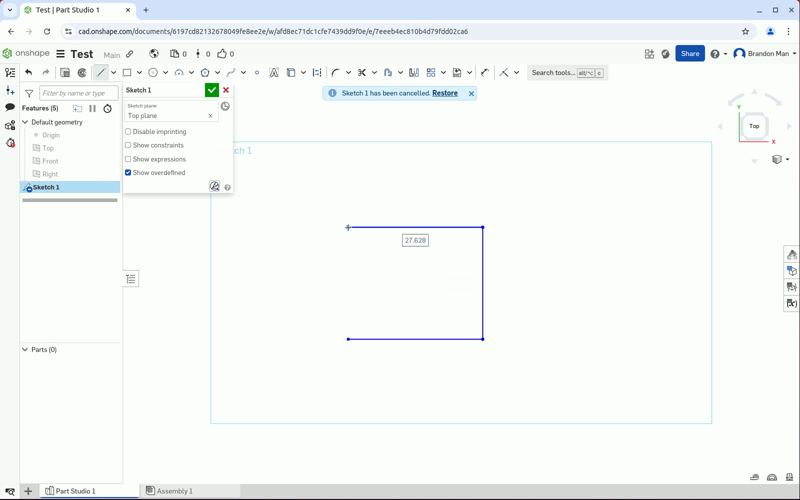
mouse_move(348, 339)
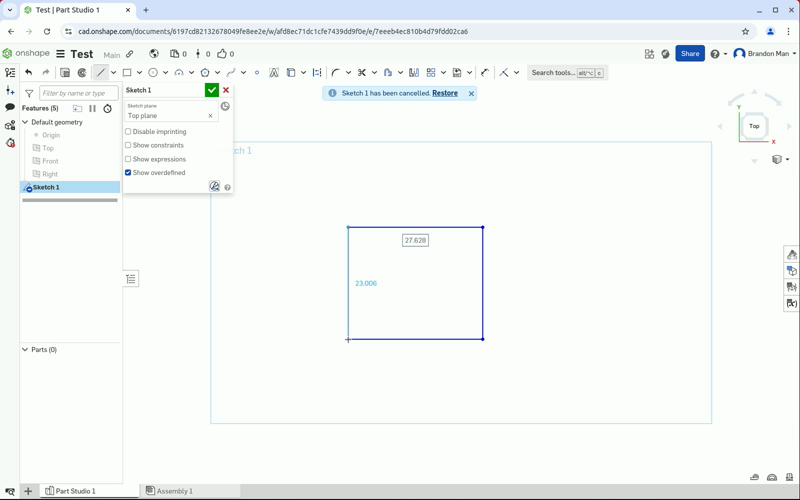
key_up(shift)
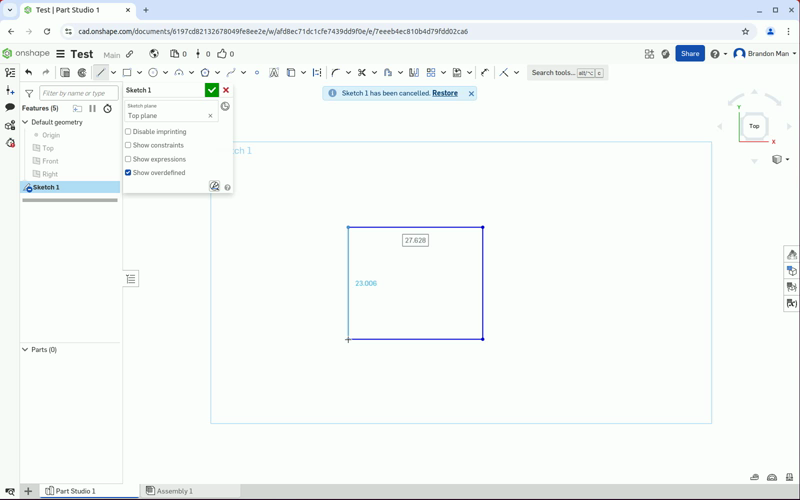
click(348, 339)
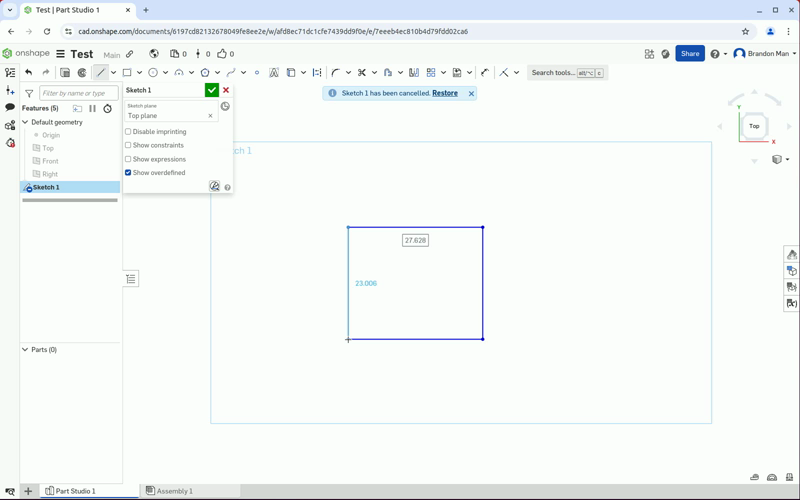
key(esc)
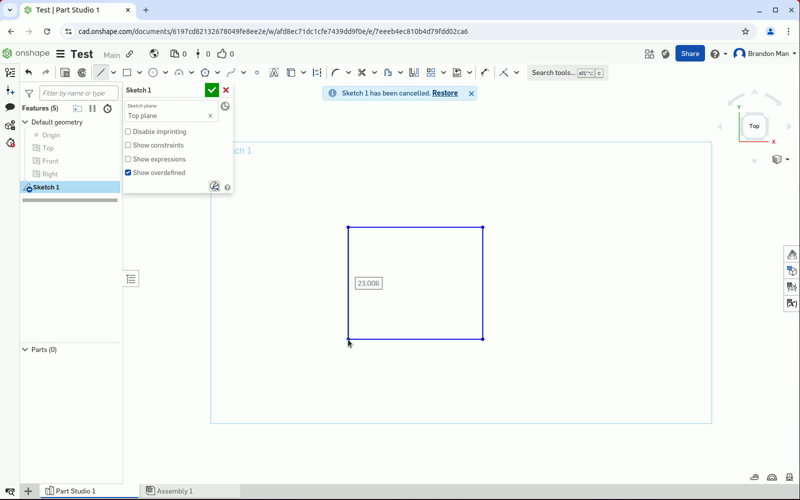
mouse_move(402, 284)
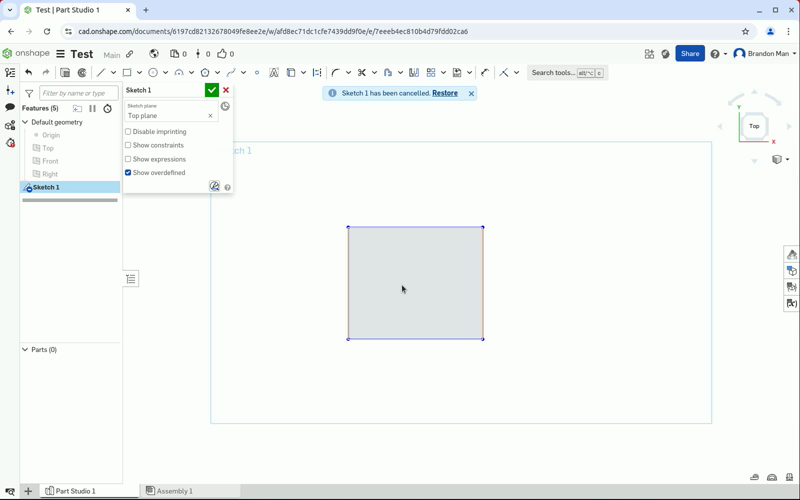
click(402, 284)
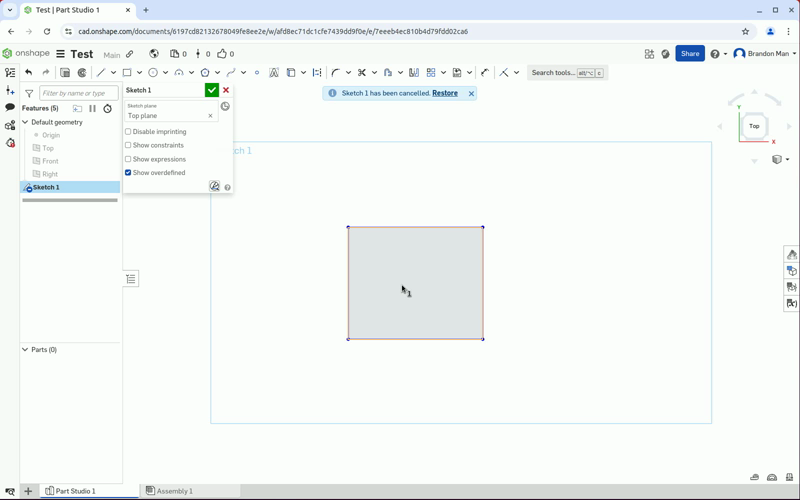
mouse_move(73, 352)
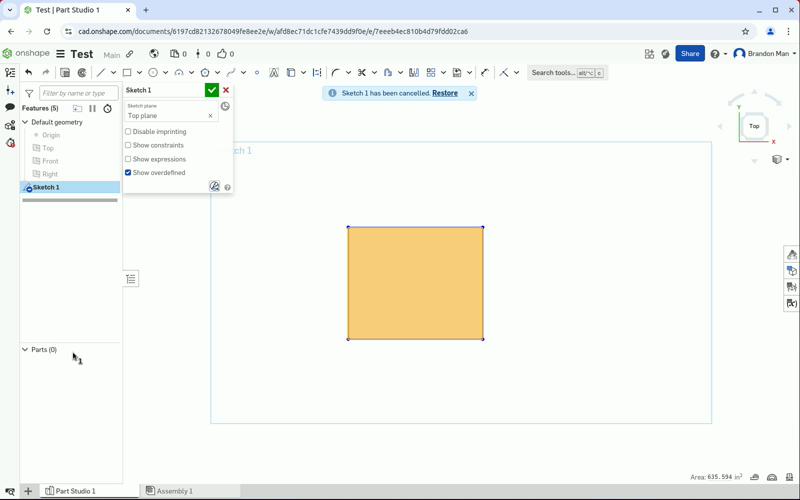
key(shift+y)
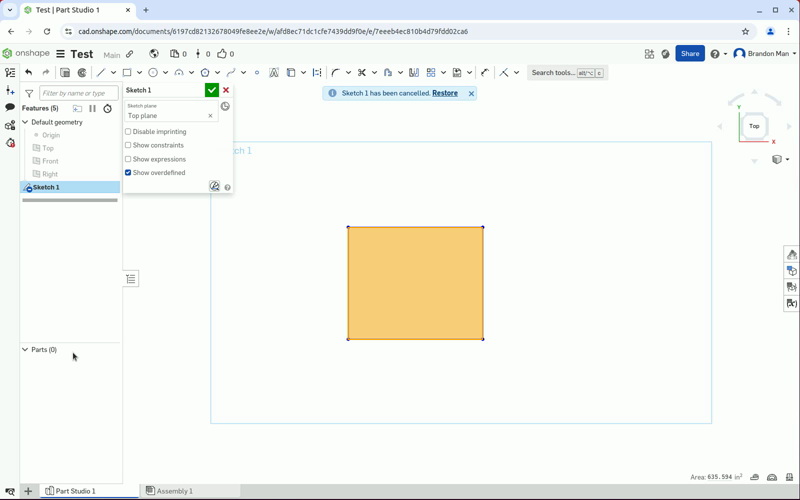
key(shift+e)
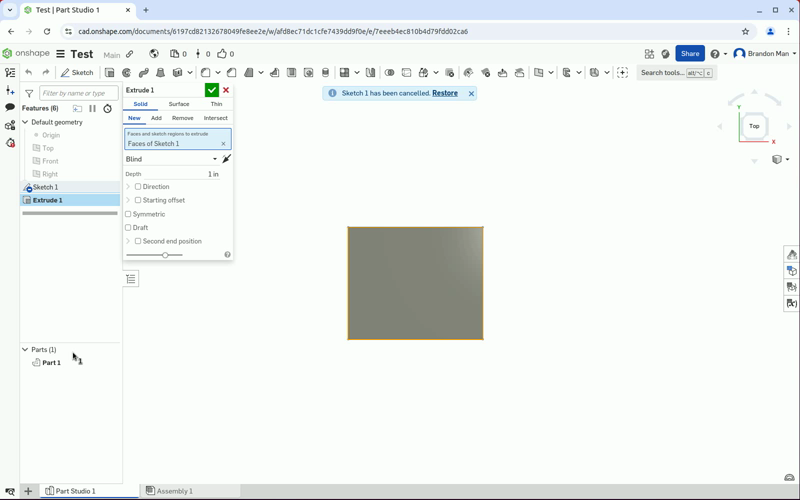
mouse_move(143, 106)
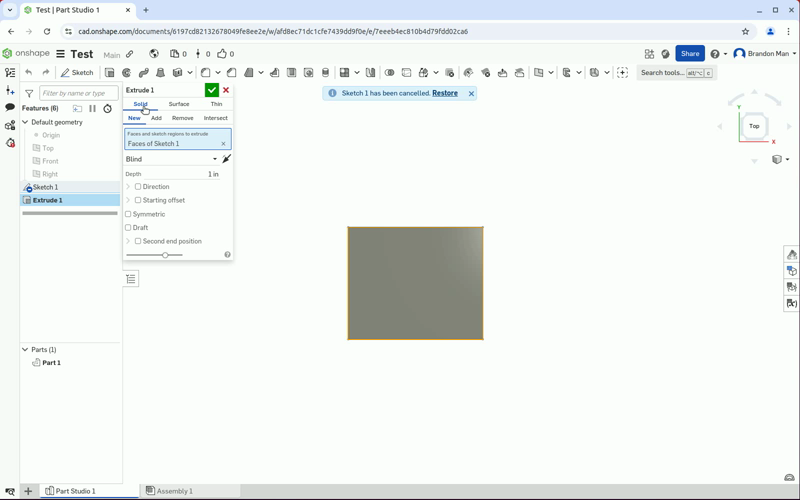
click(143, 106)
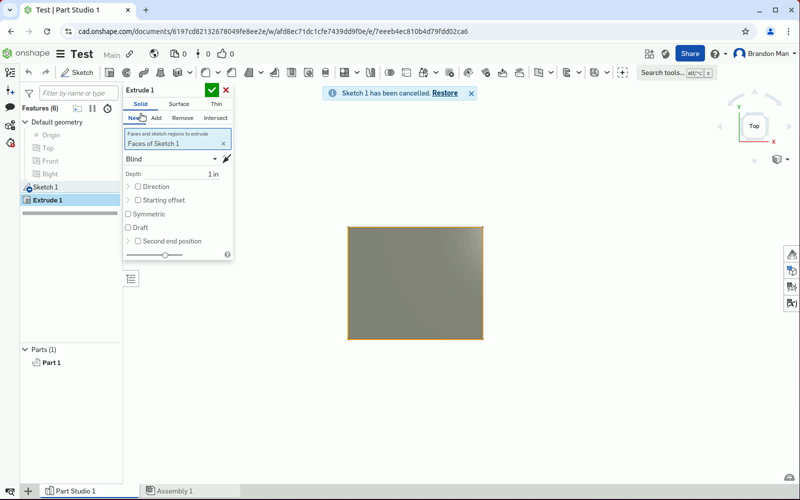
mouse_move(137, 120)
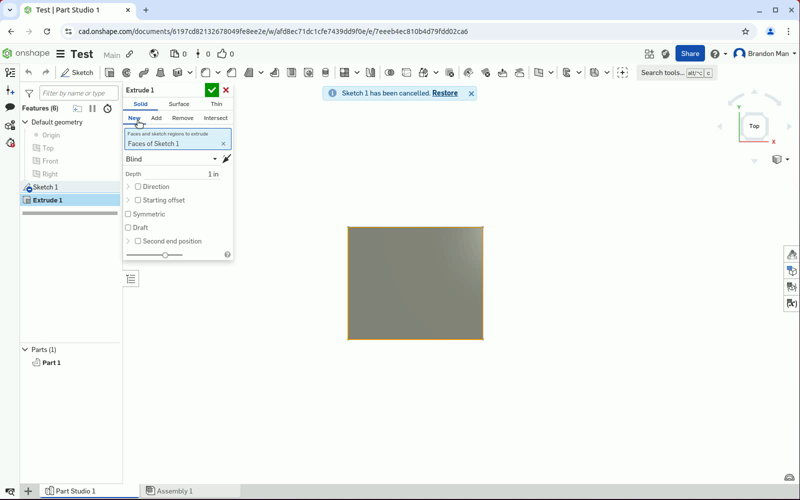
click(137, 120)
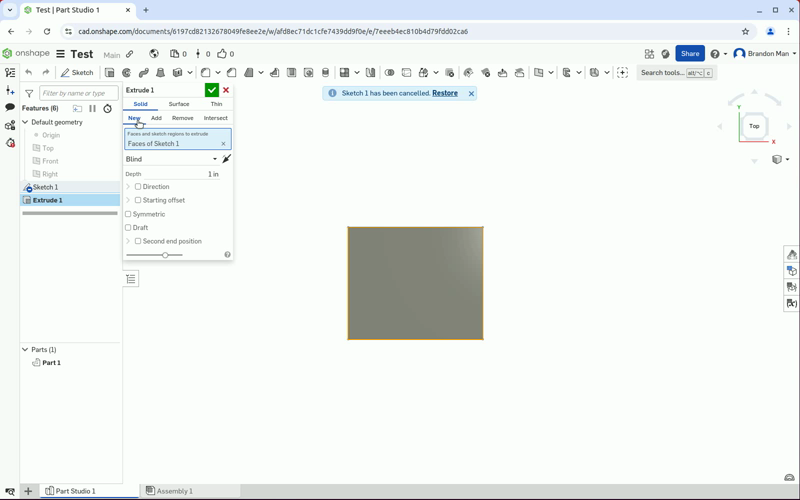
key(tab, 4)
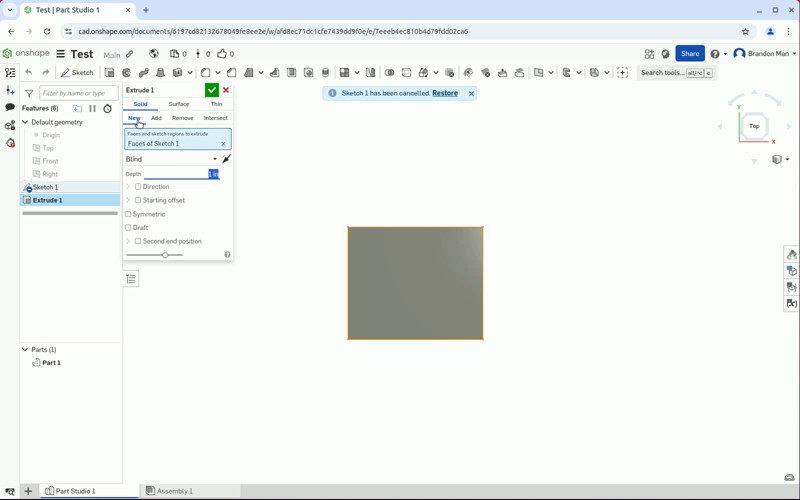
text(1.444)
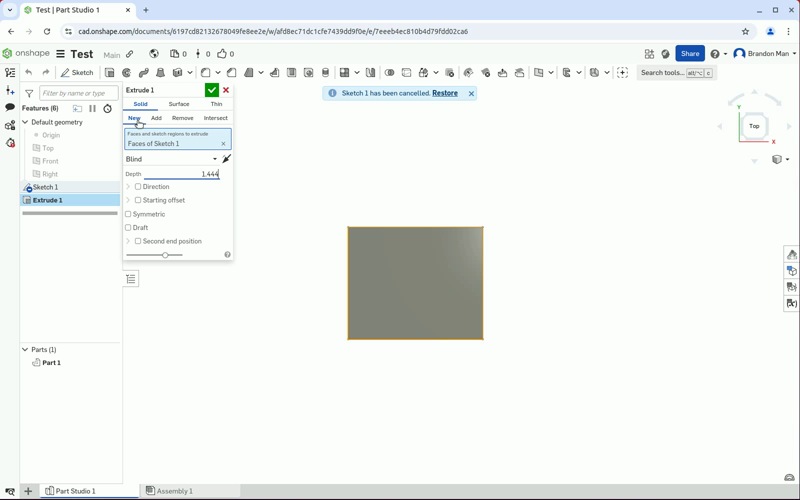
key(enter)
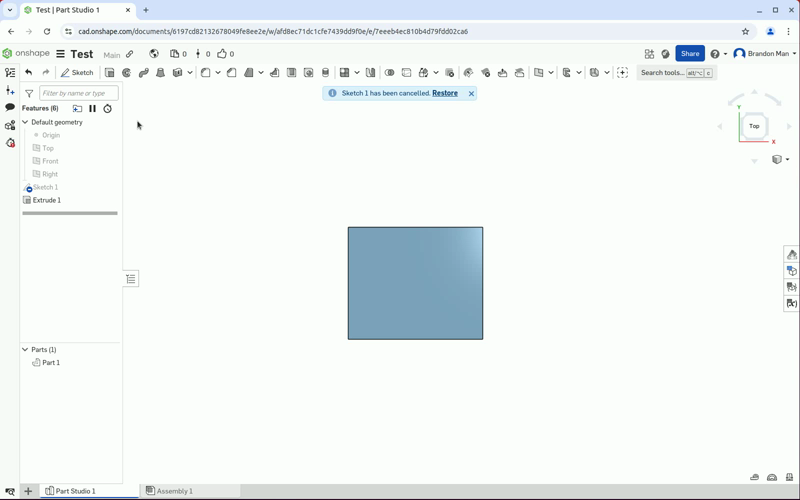
key(shift+h)
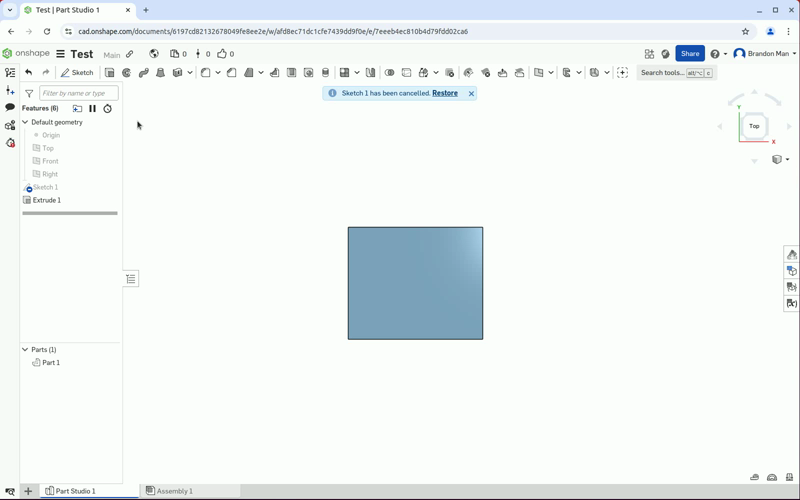
key(shift+h)
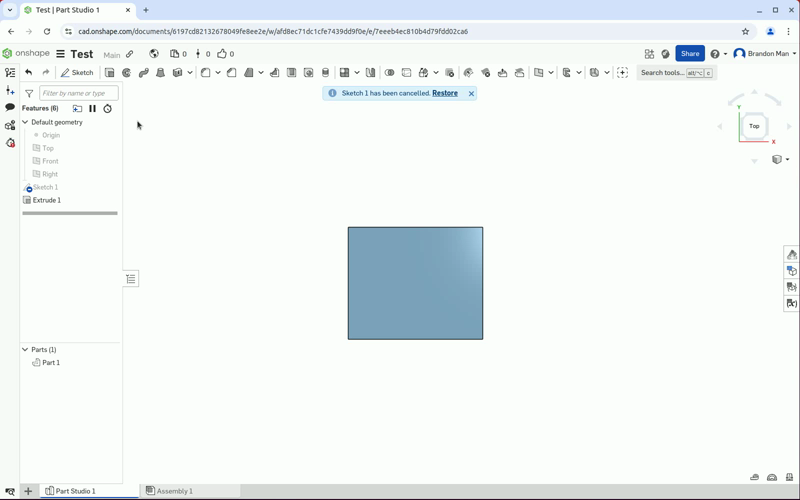
mouse_move(73, 189)
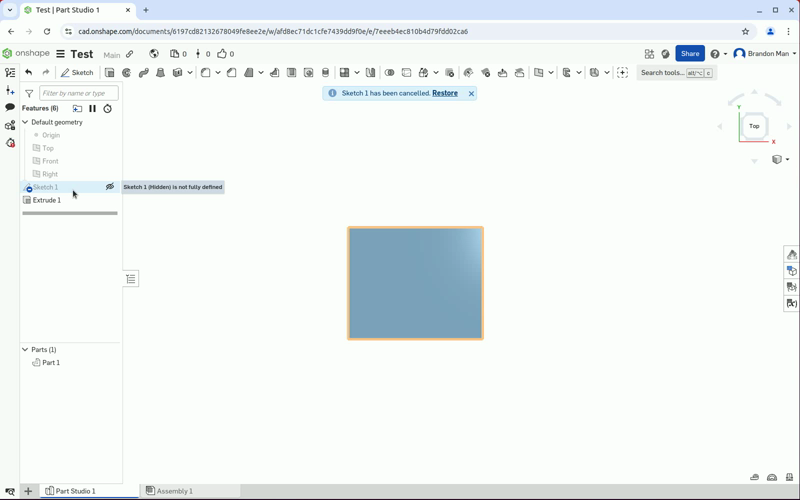
click(73, 189)
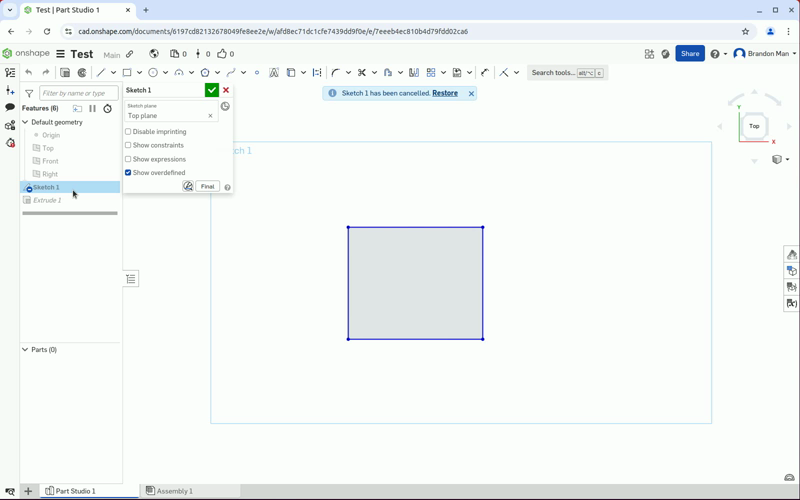
mouse_move(229, 92)
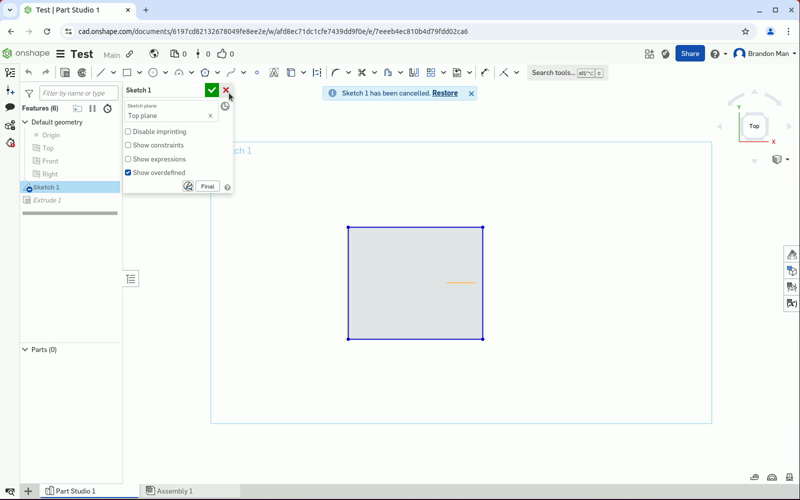
click(229, 92)
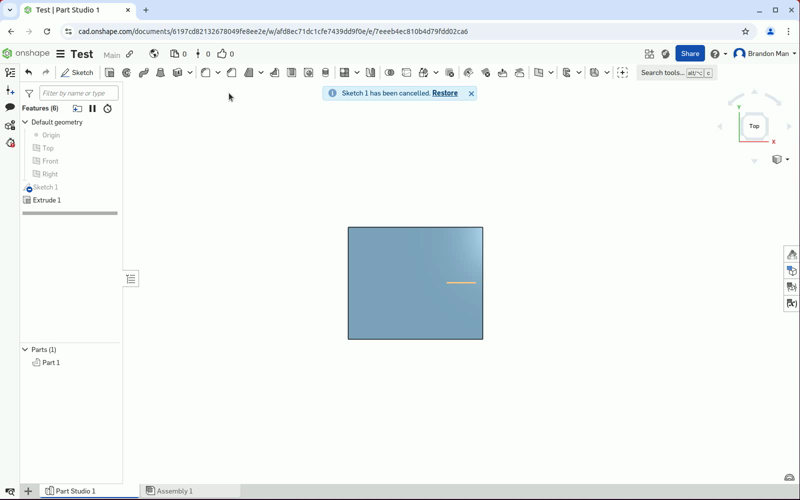
mouse_move(541, 75)
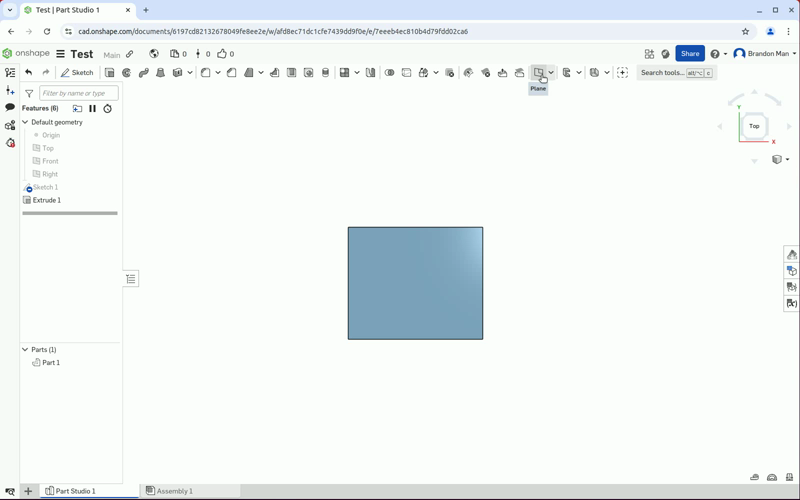
click(541, 75)
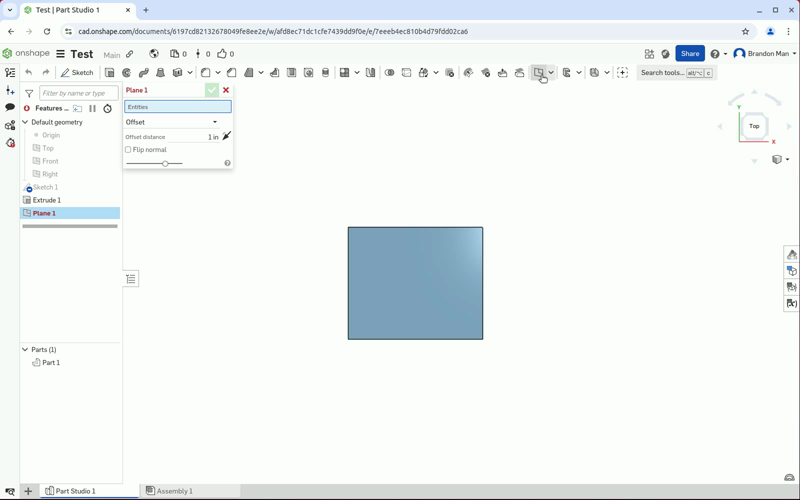
mouse_move(73, 150)
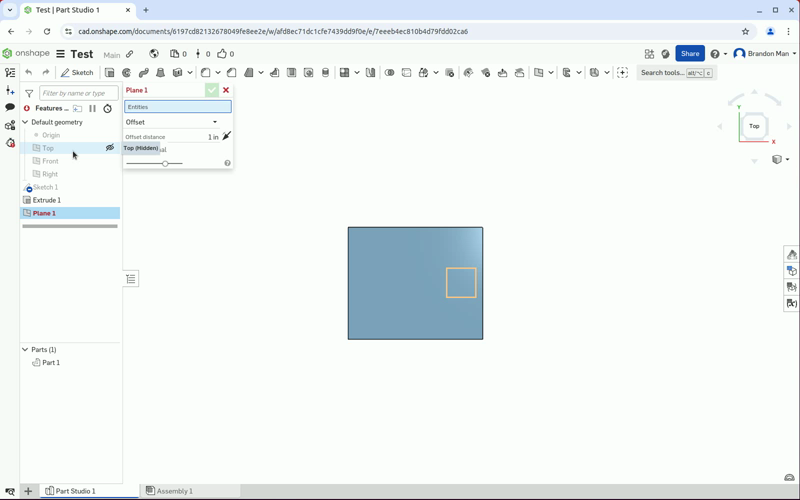
click(73, 150)
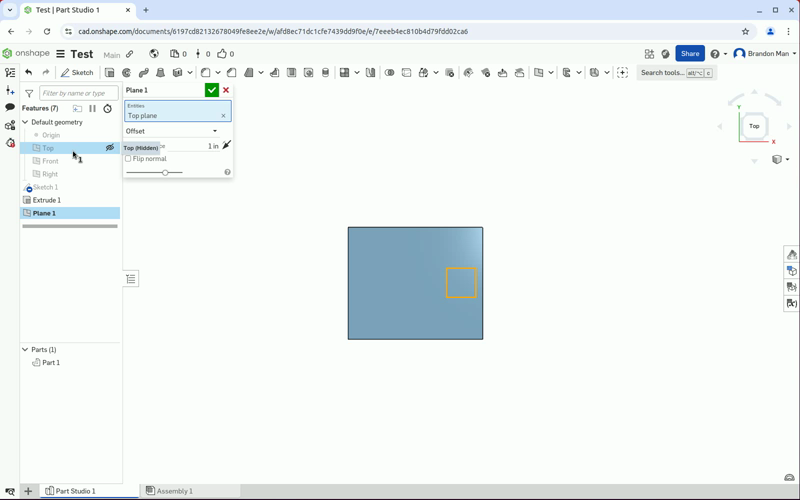
key(tab, 2)
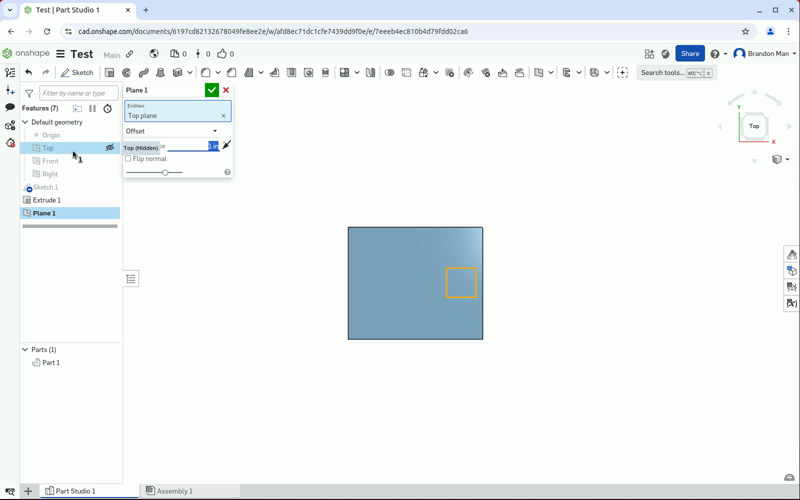
text(1.448)
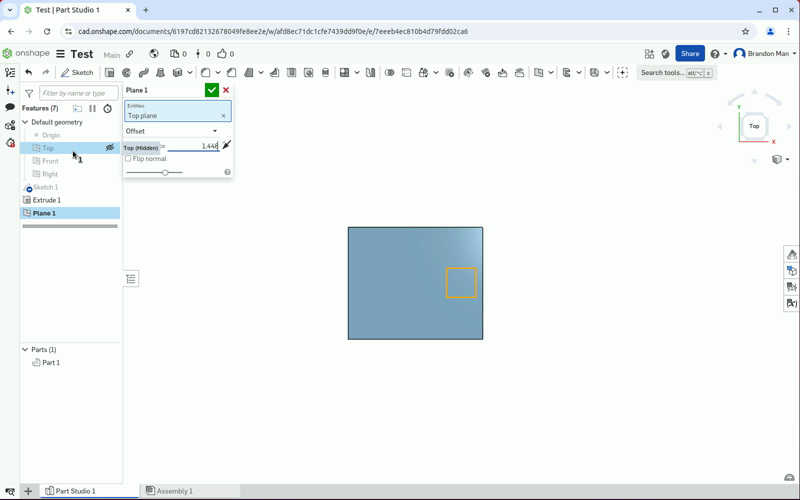
key(enter, 2)
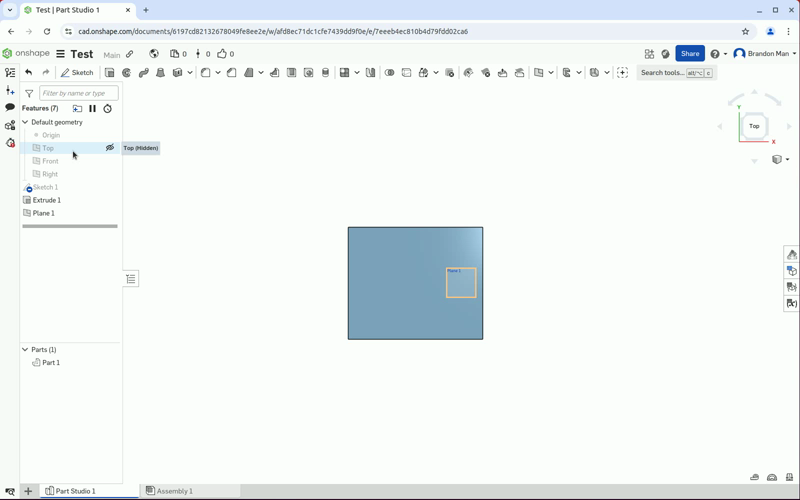
key(shift+s)
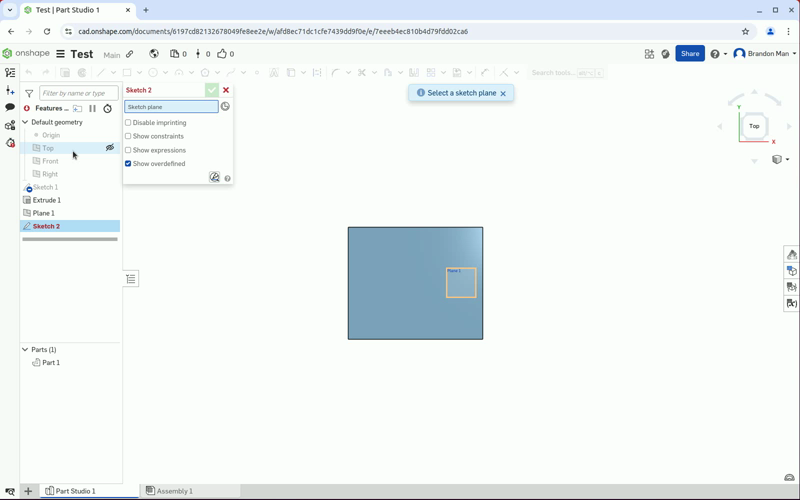
mouse_move(73, 215)
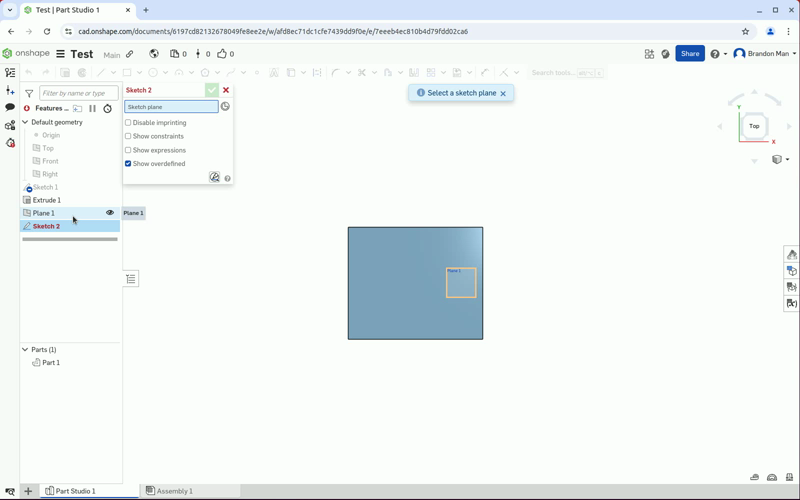
click(73, 215)
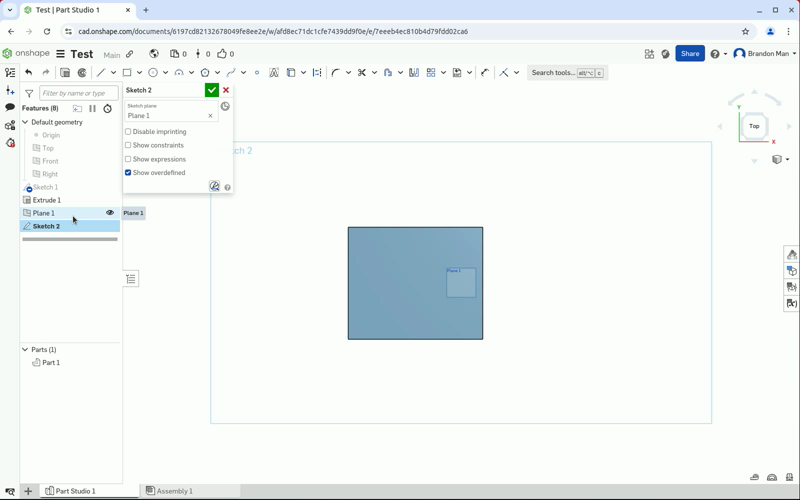
mouse_move(73, 352)
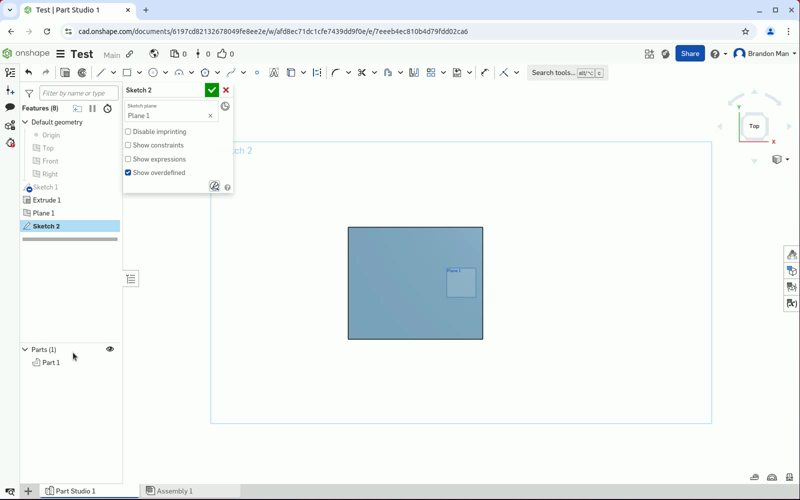
key(y)
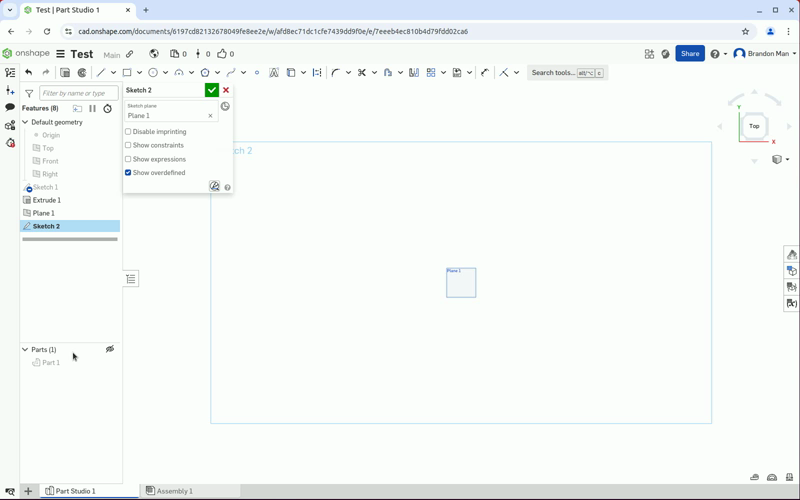
key(l)
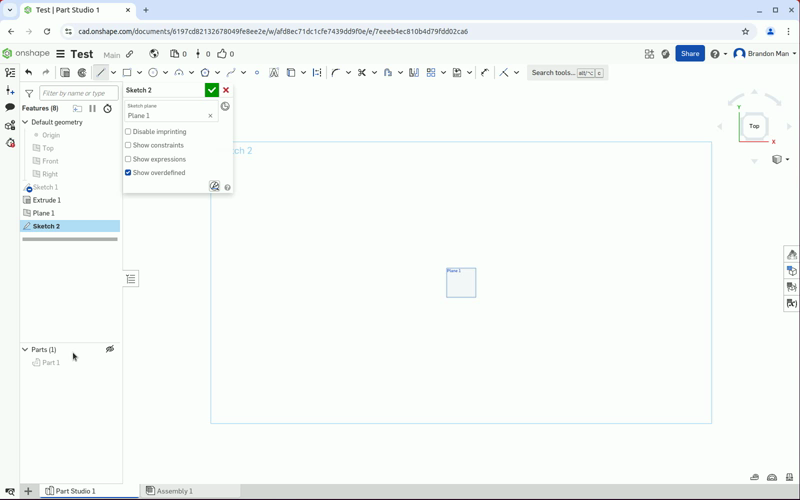
key_down(shift)
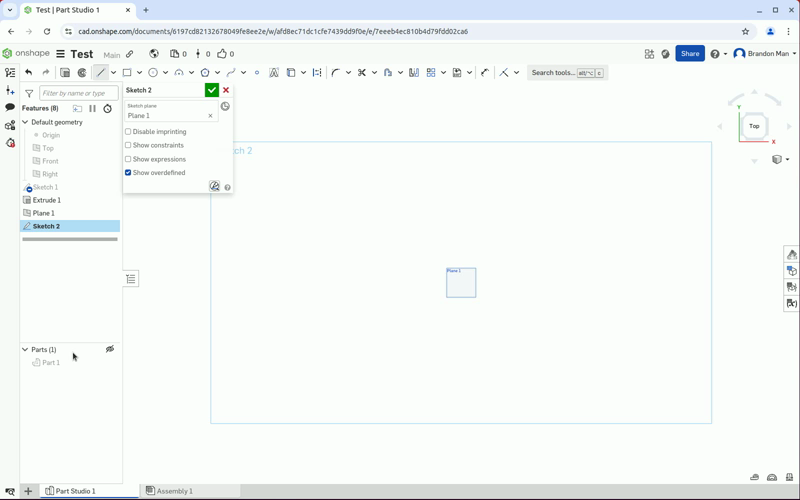
mouse_move(446, 339)
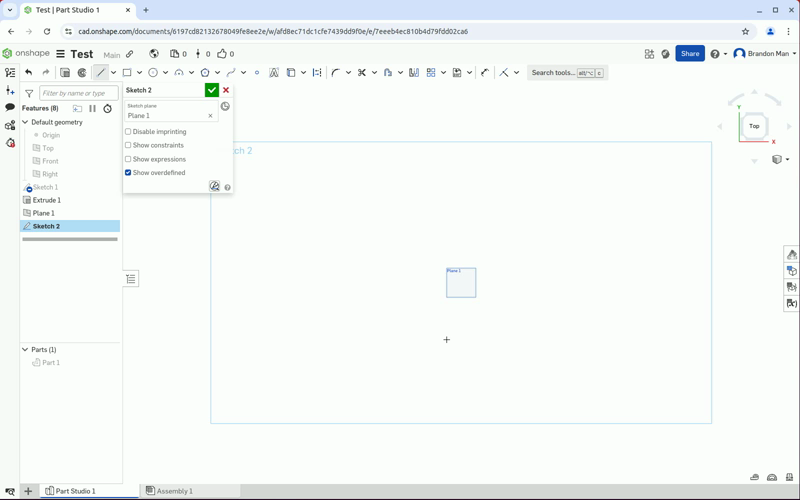
click(446, 339)
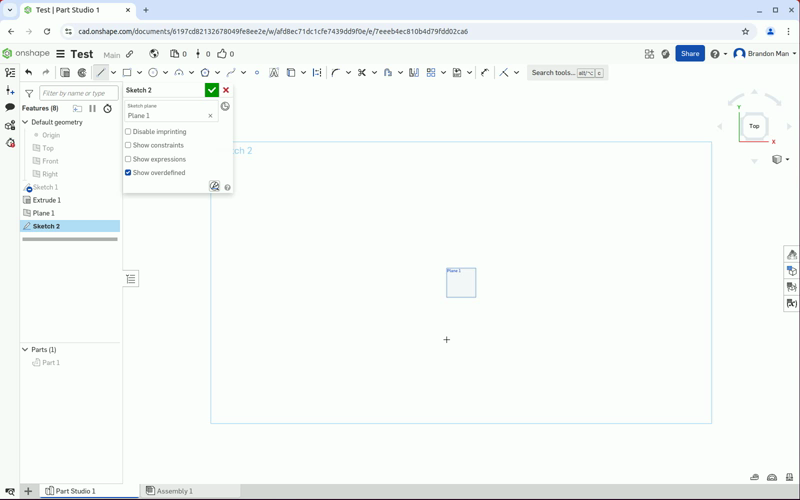
key_up(shift)
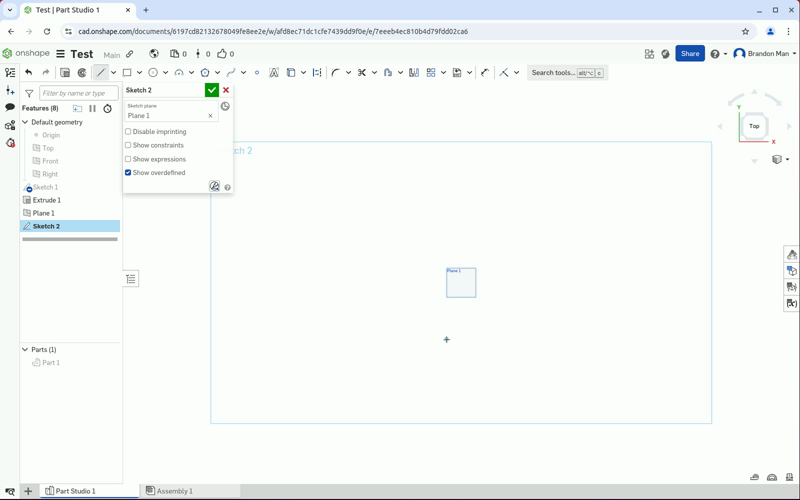
key_down(shift)
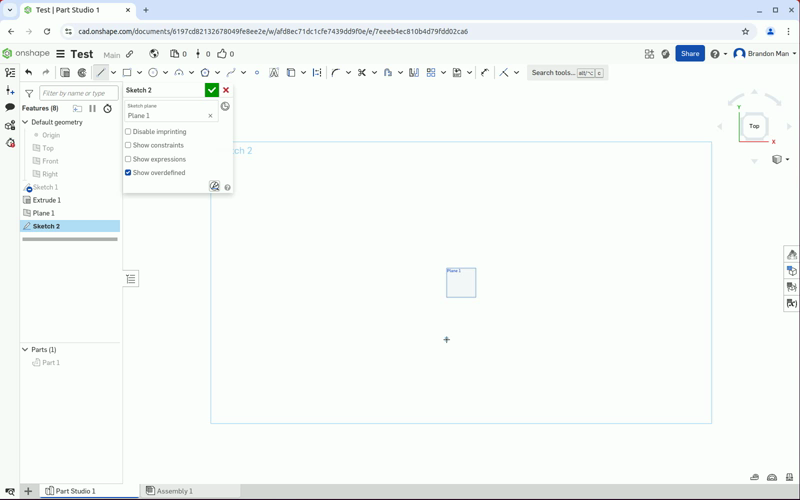
mouse_move(476, 339)
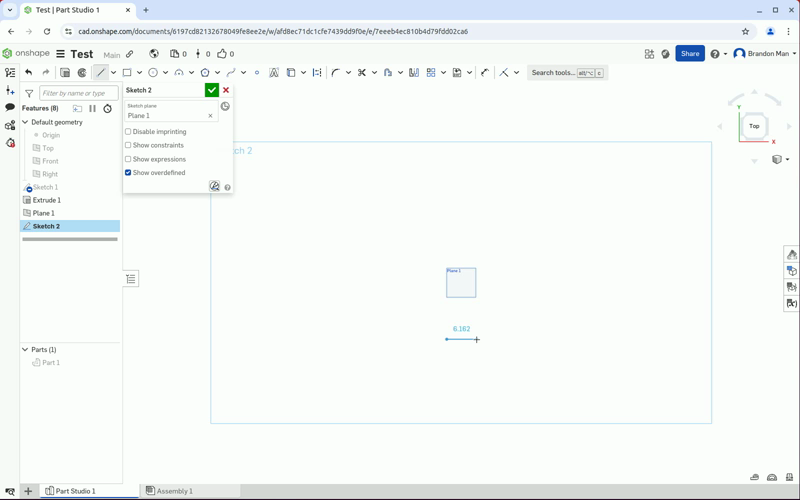
mouse_move(480, 339)
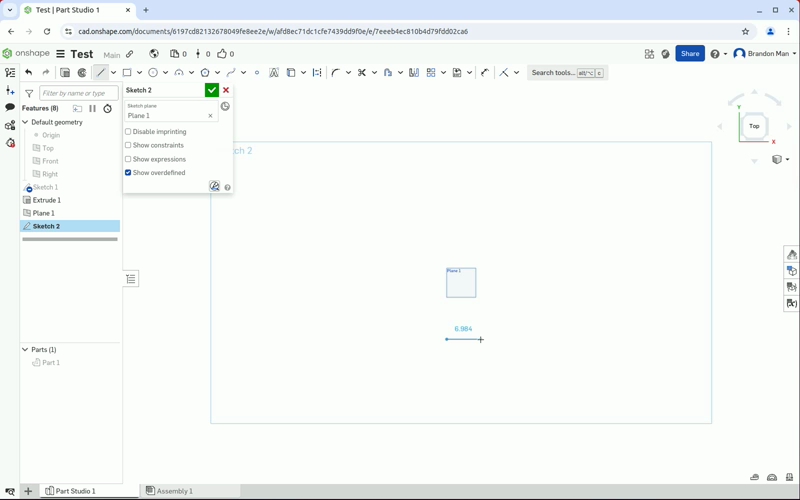
click(480, 339)
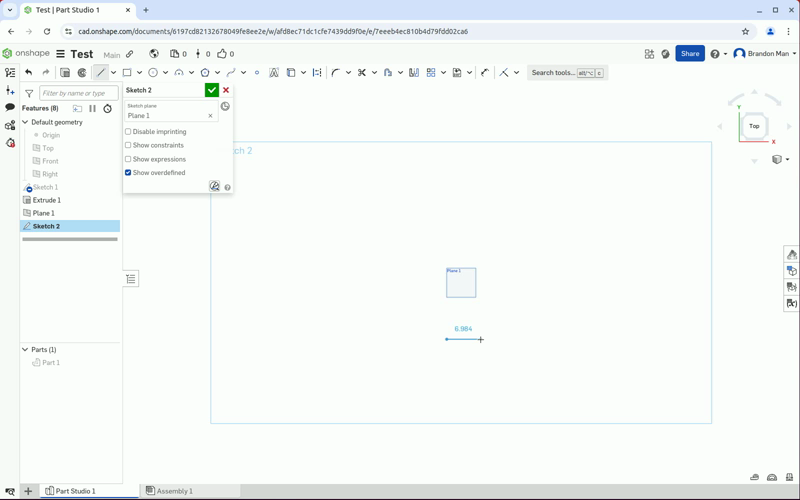
key_up(shift)
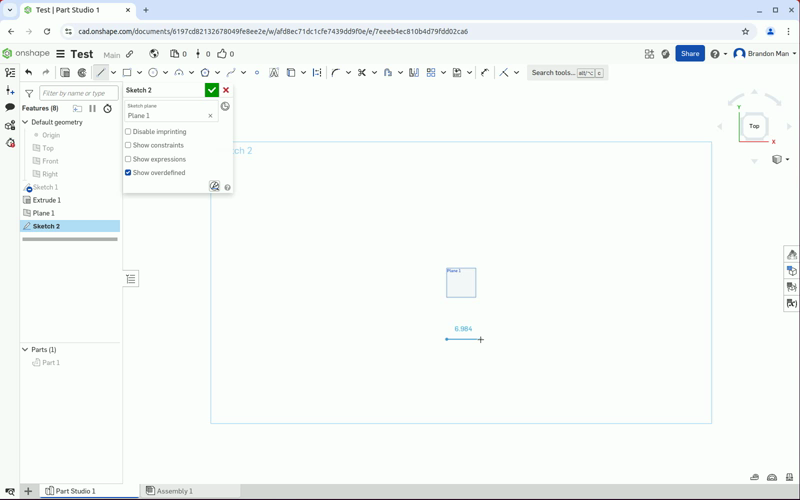
key_down(shift)
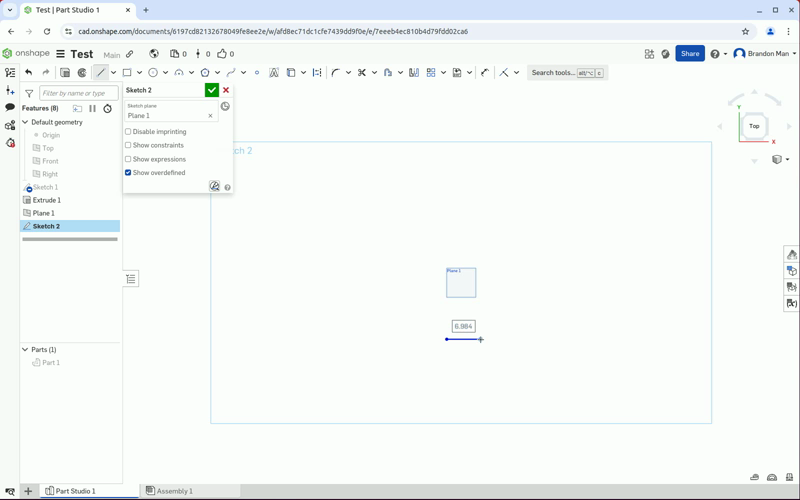
mouse_move(480, 266)
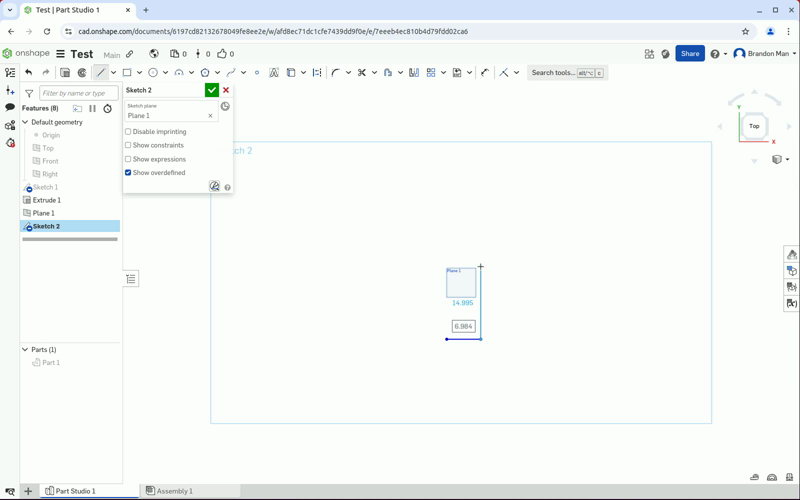
click(480, 266)
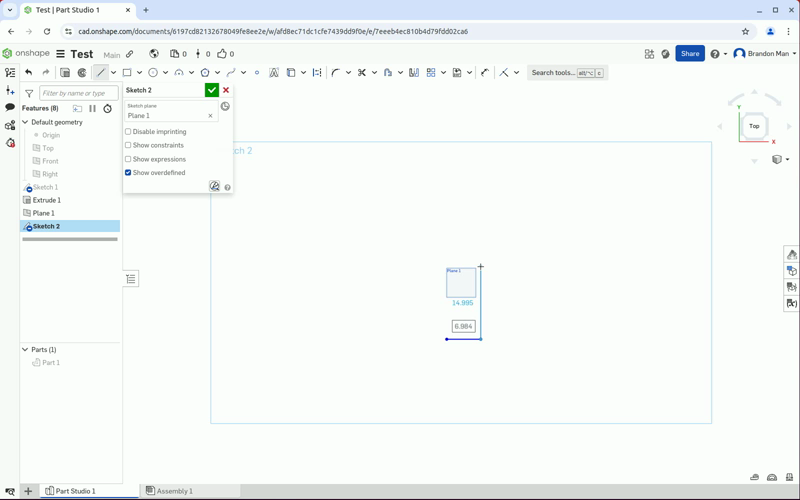
key_up(shift)
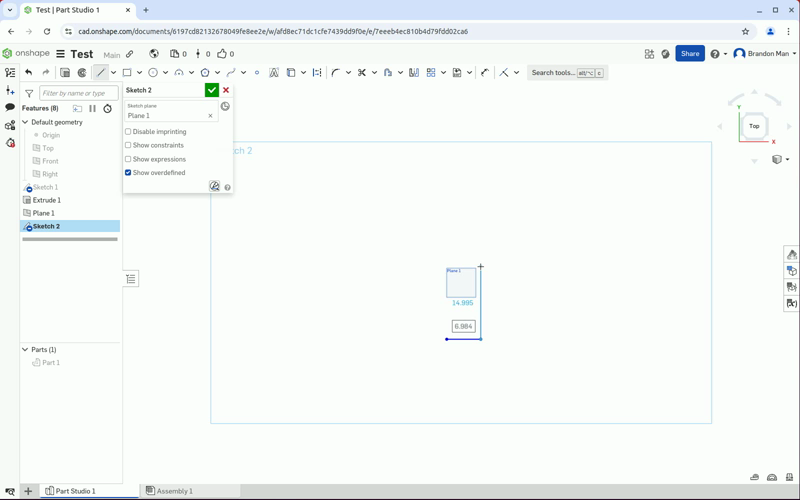
key_down(shift)
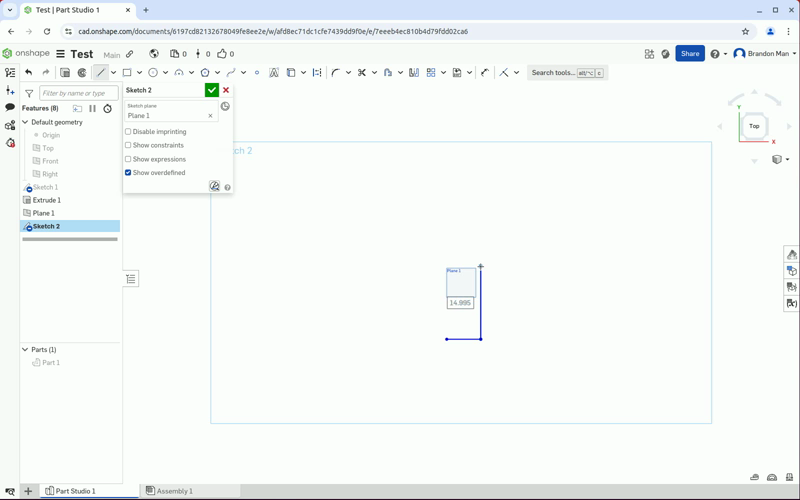
mouse_move(510, 266)
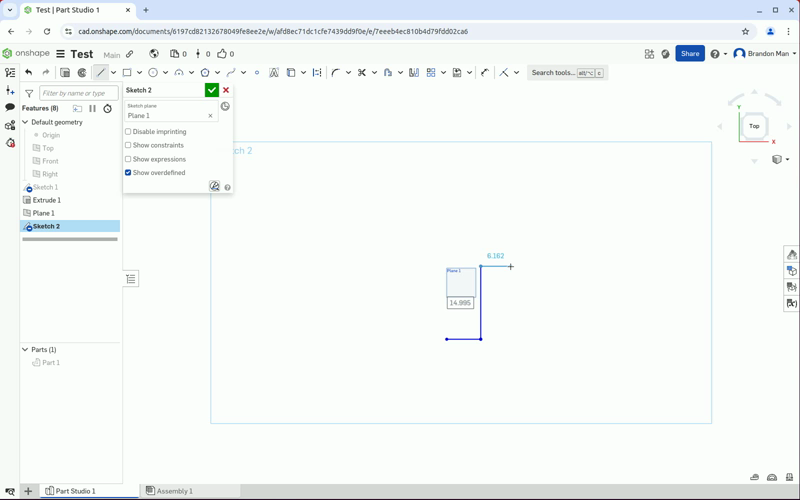
mouse_move(446, 266)
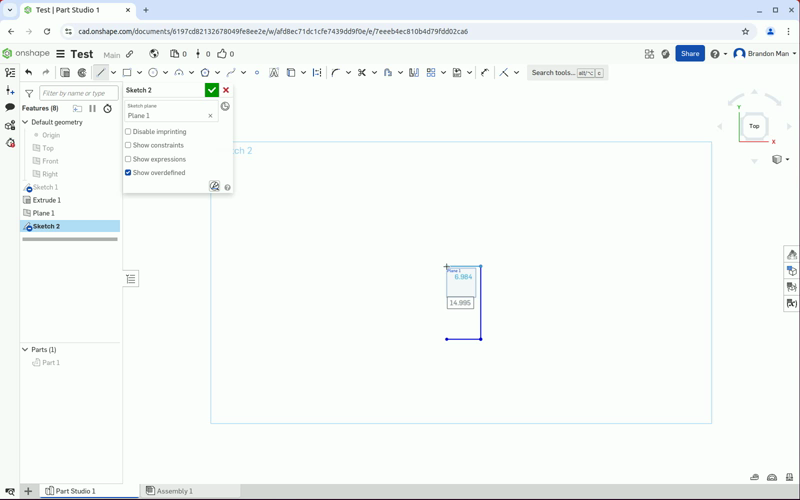
click(446, 266)
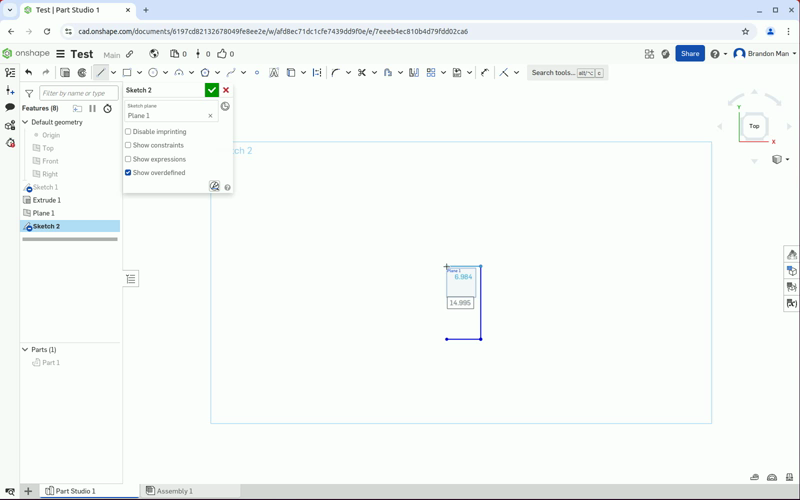
key_up(shift)
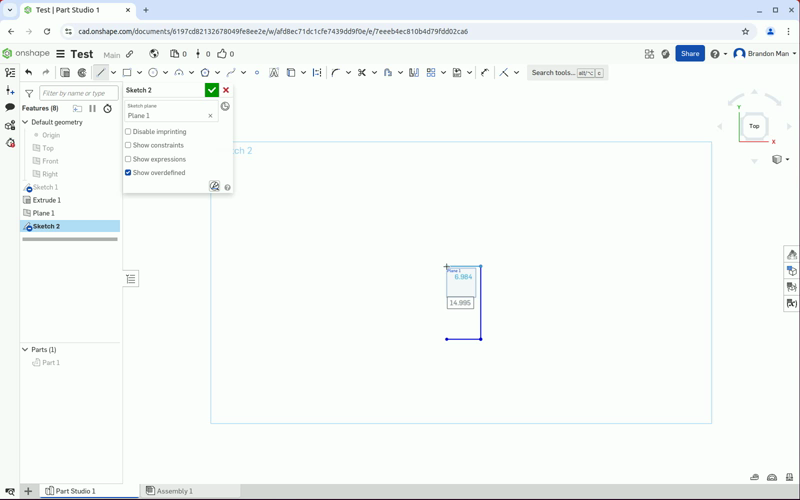
key_down(shift)
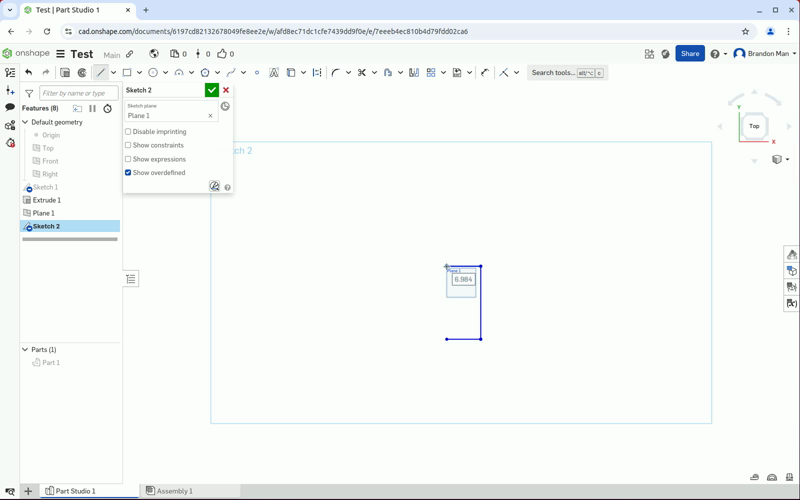
mouse_move(446, 339)
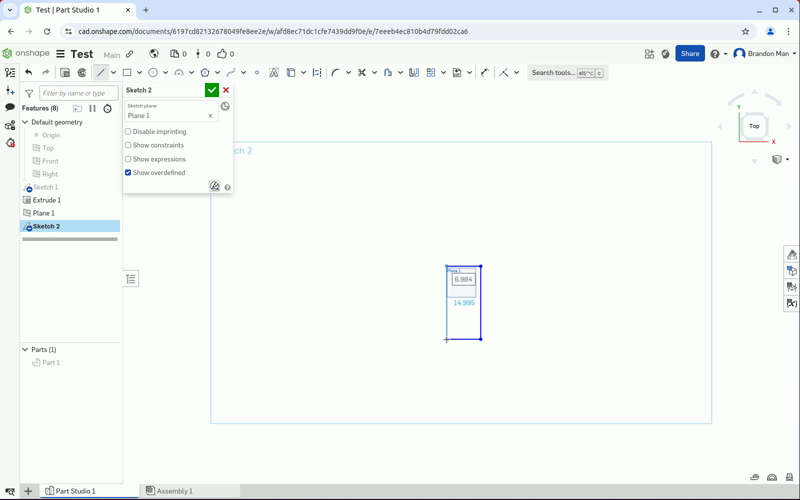
key_up(shift)
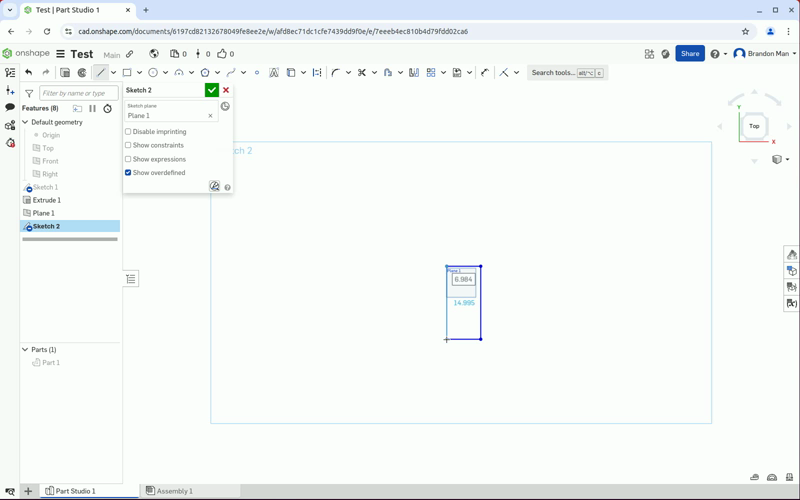
click(446, 339)
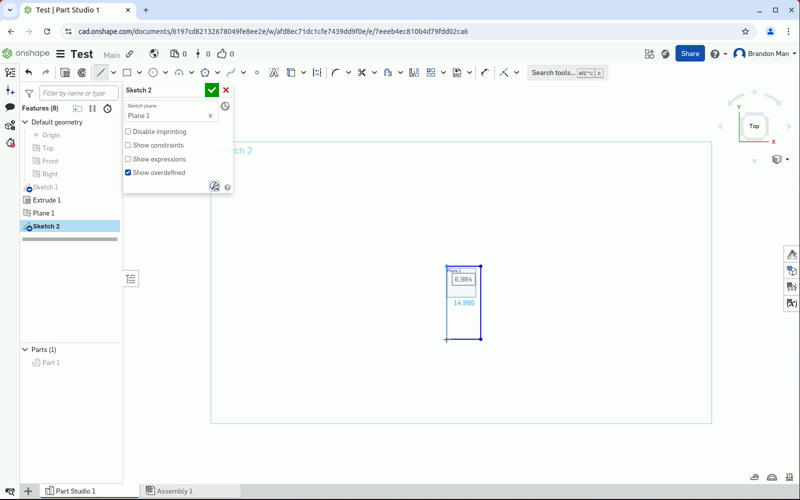
key(esc)
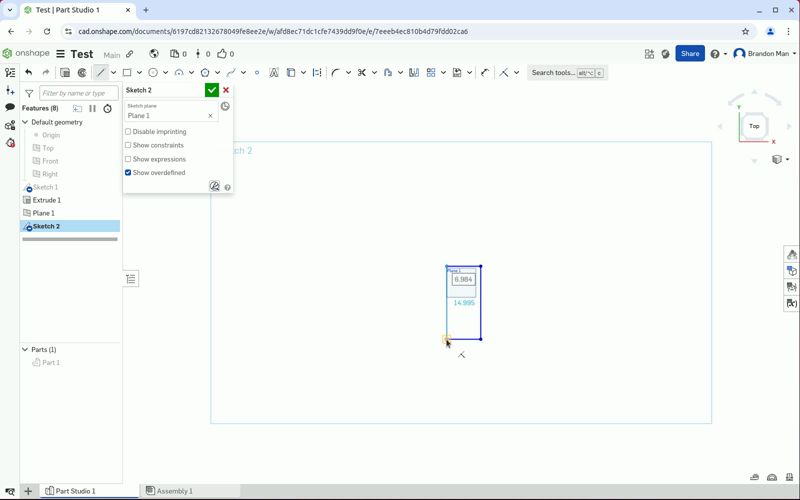
mouse_move(455, 333)
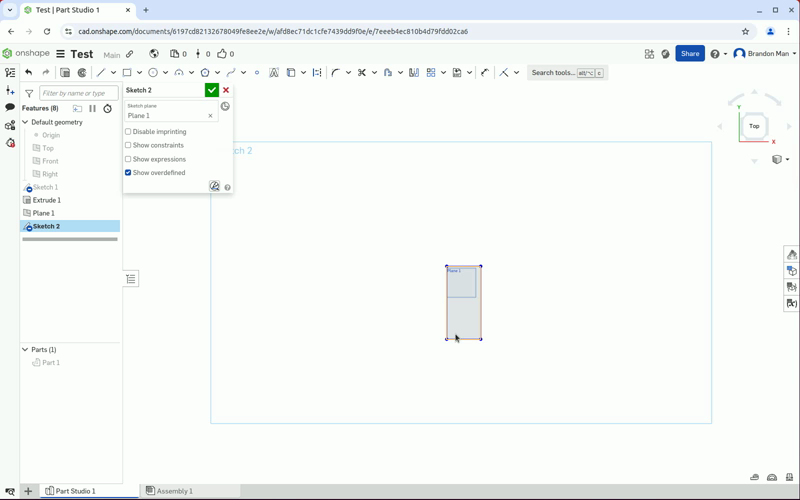
click(455, 333)
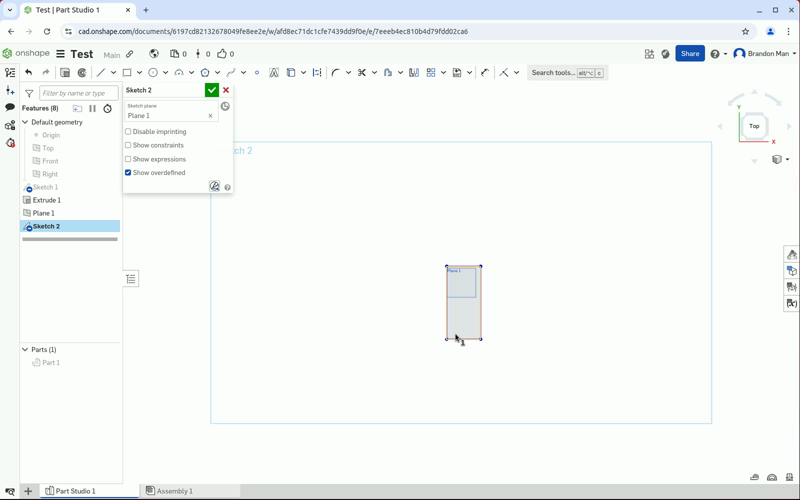
mouse_move(73, 352)
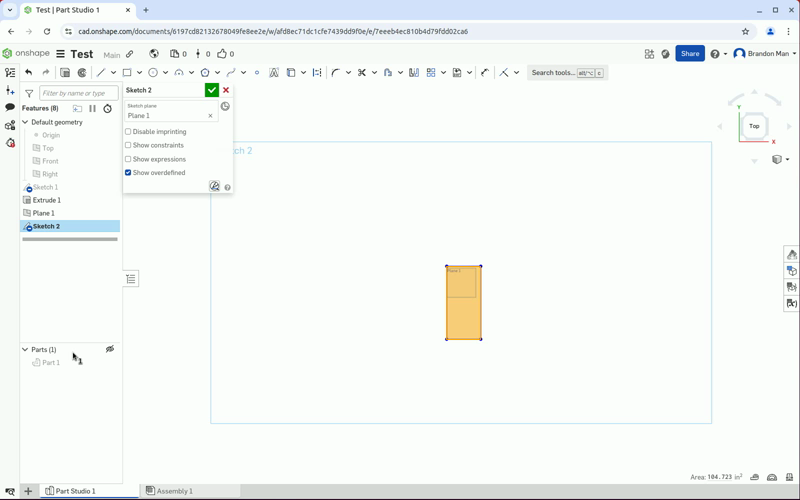
key(shift+y)
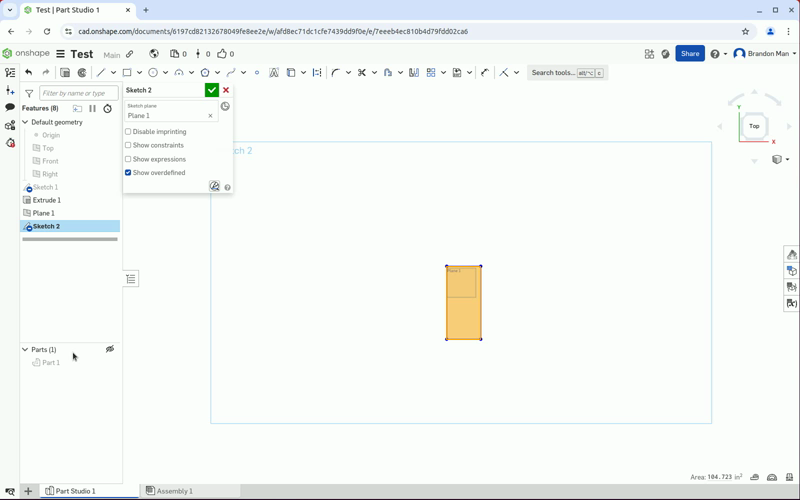
key(shift+e)
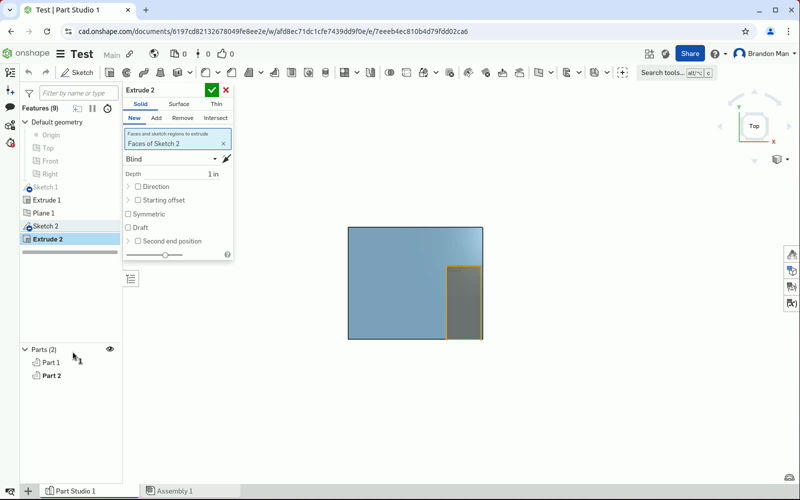
mouse_move(143, 106)
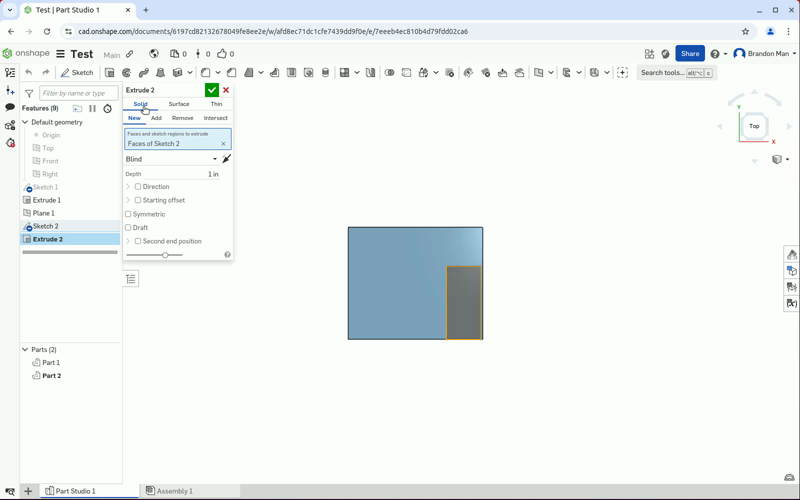
click(143, 106)
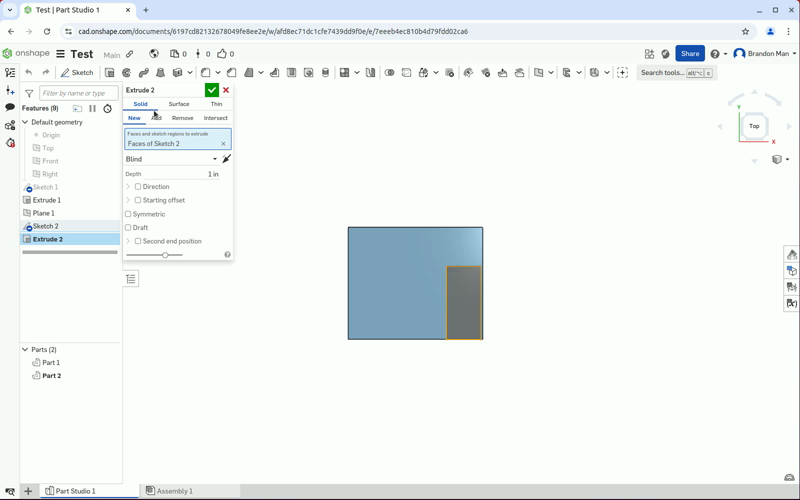
mouse_move(186, 120)
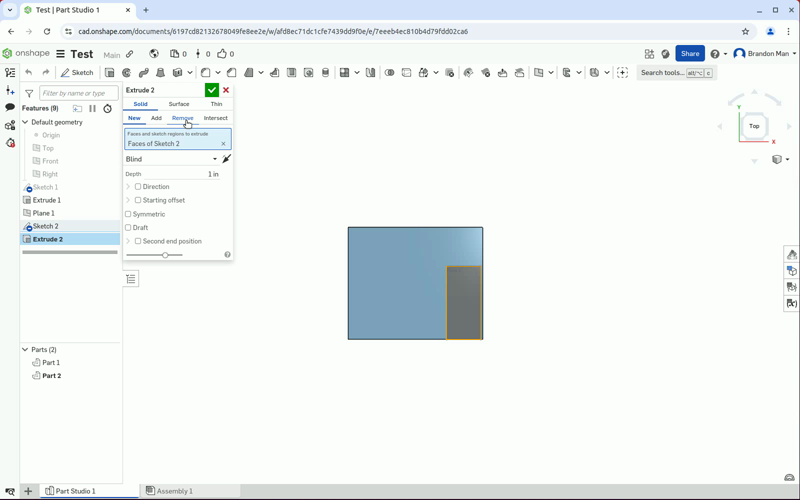
click(186, 120)
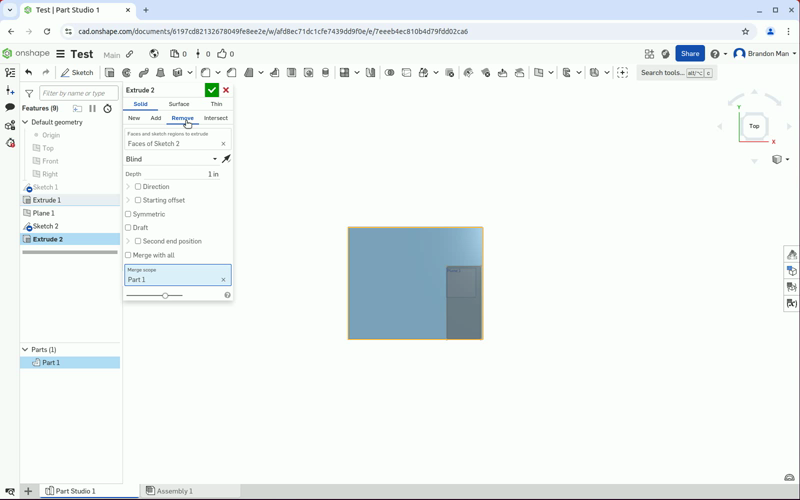
key(tab, 4)
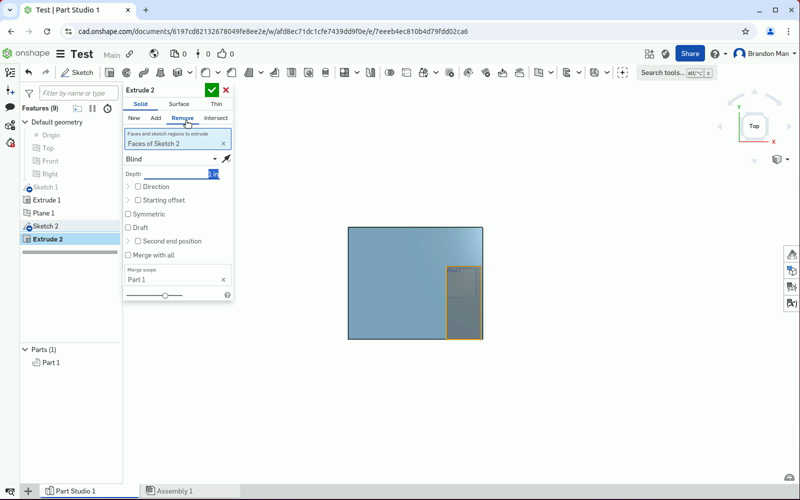
text(1.444)
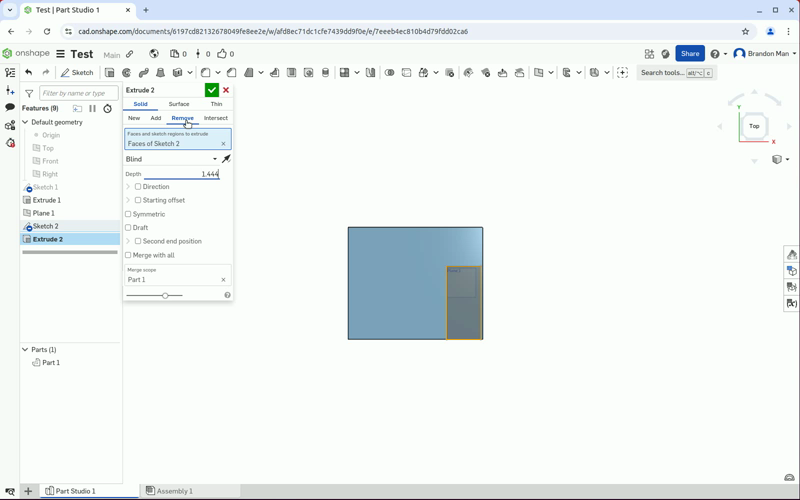
key(tab, 6)
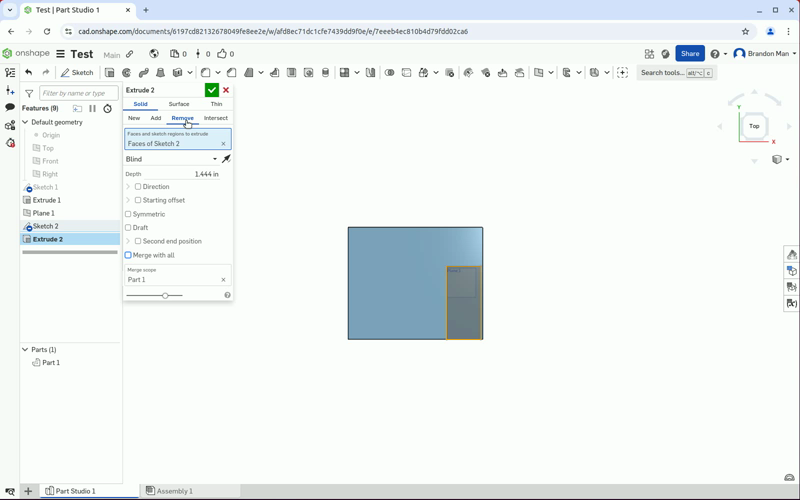
key(space)
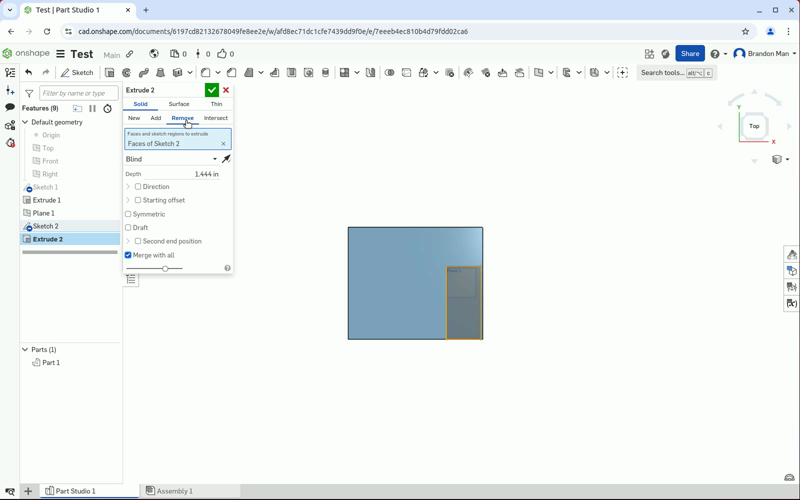
key(enter)
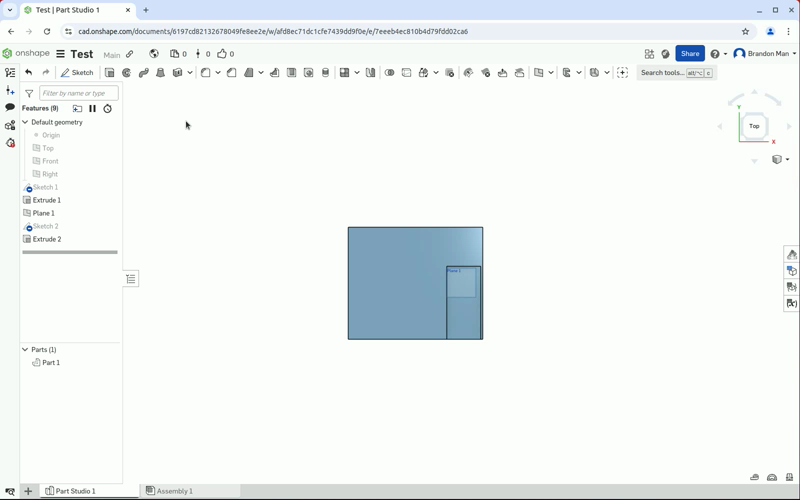
key(shift+h)
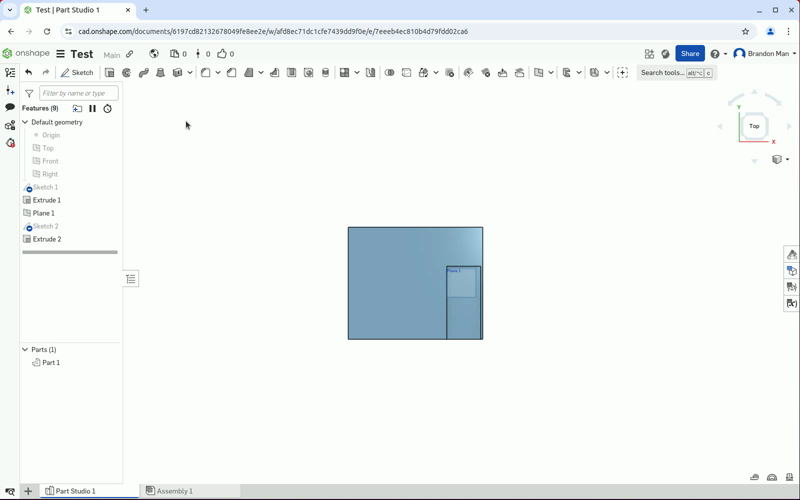
key(shift+h)
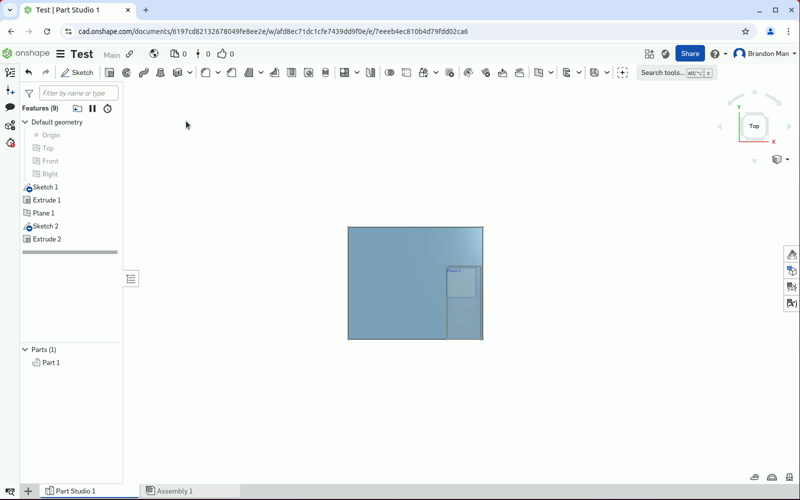
key(shift+7)
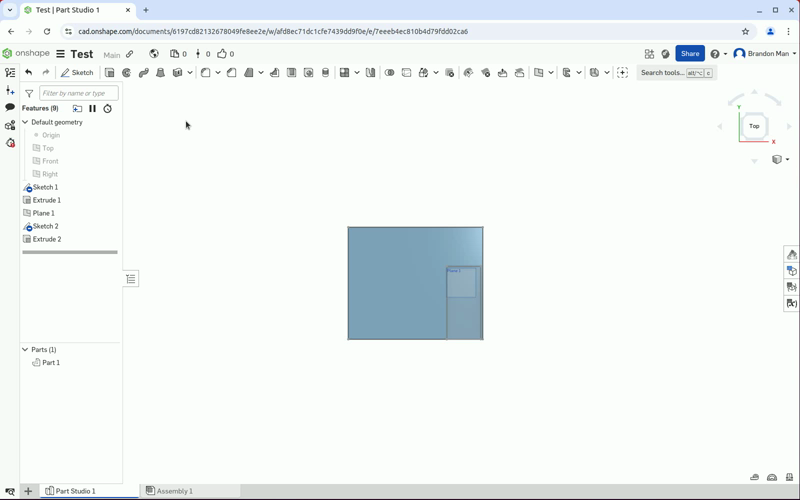
key(up, 3)
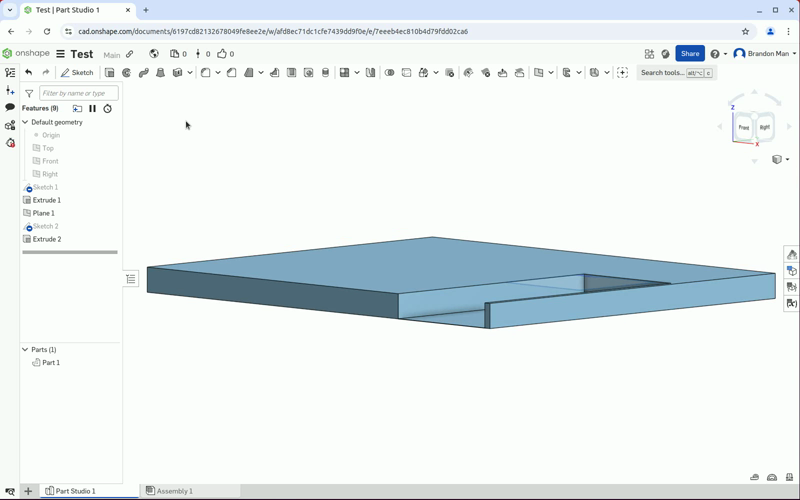
key(left, 3)
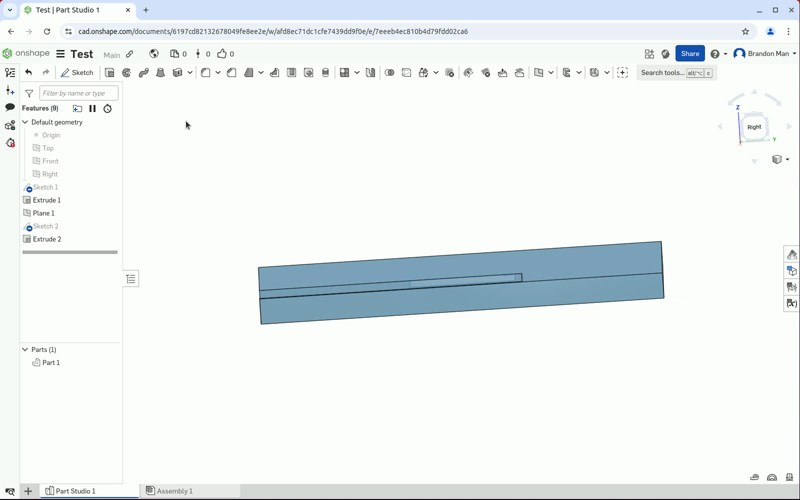
key(right, 3)
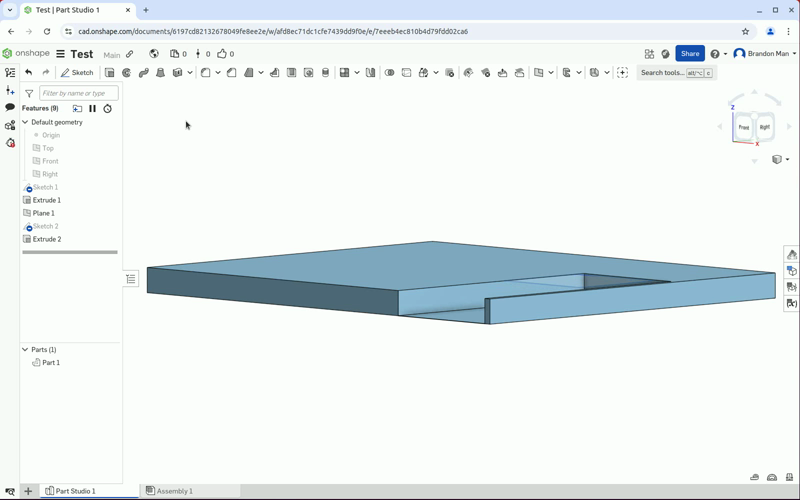
key(down, 3)
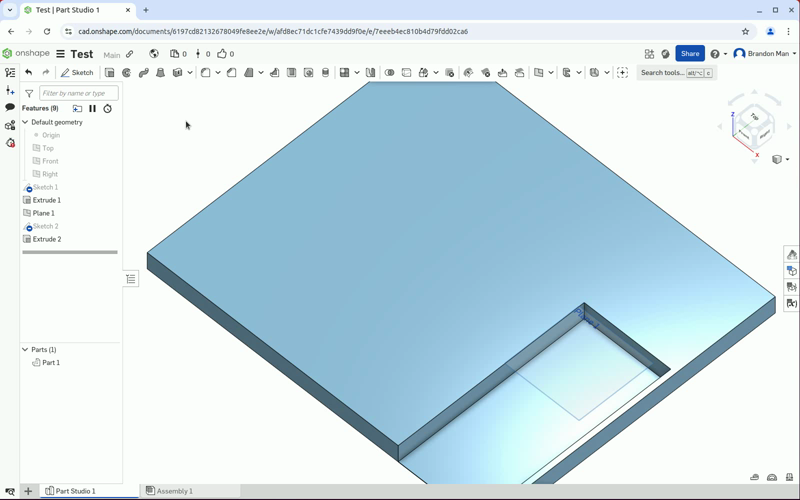
mouse_move(73, 189)
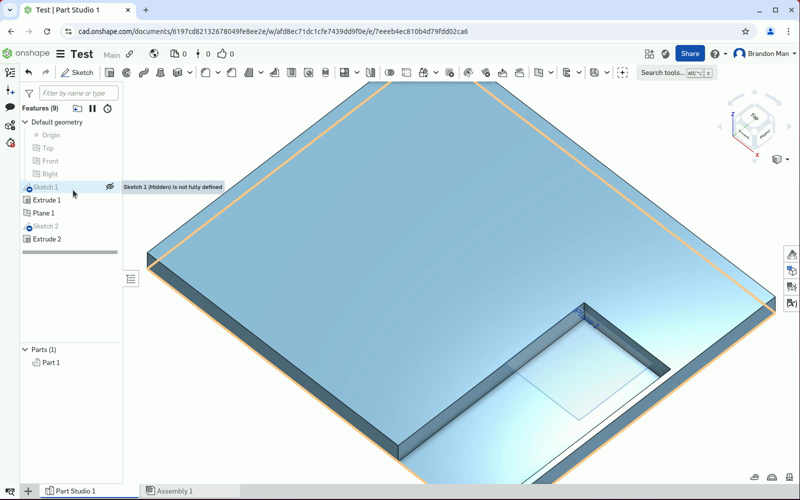
click(73, 189)